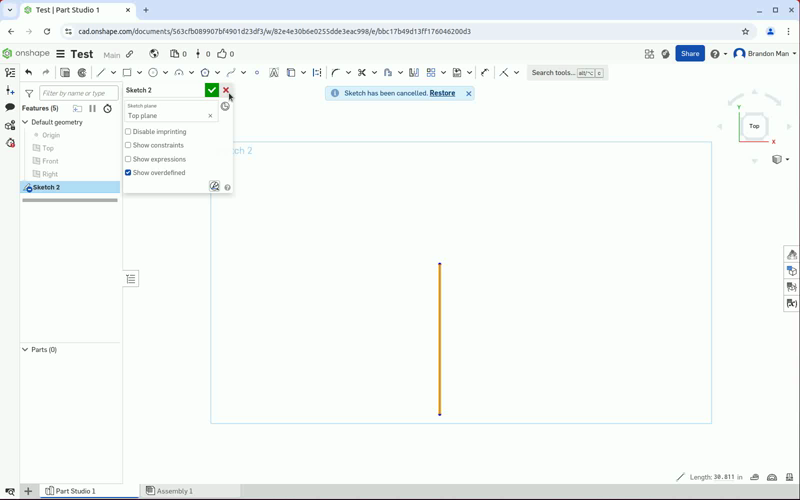
key(shift+h)
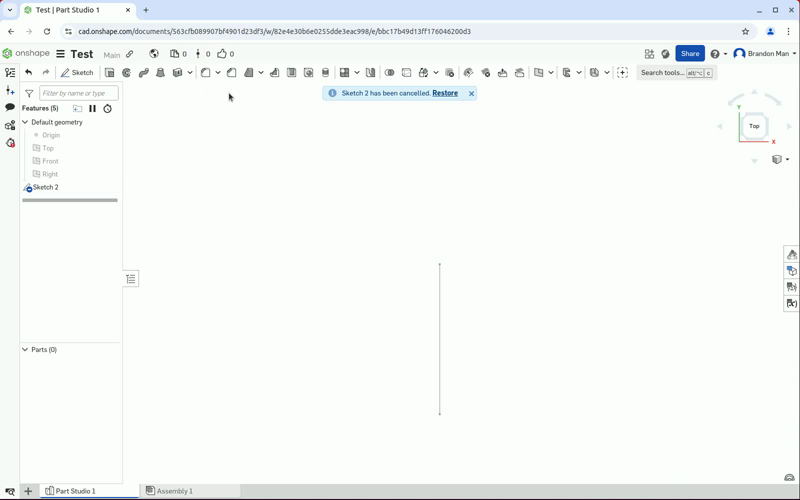
key(shift+s)
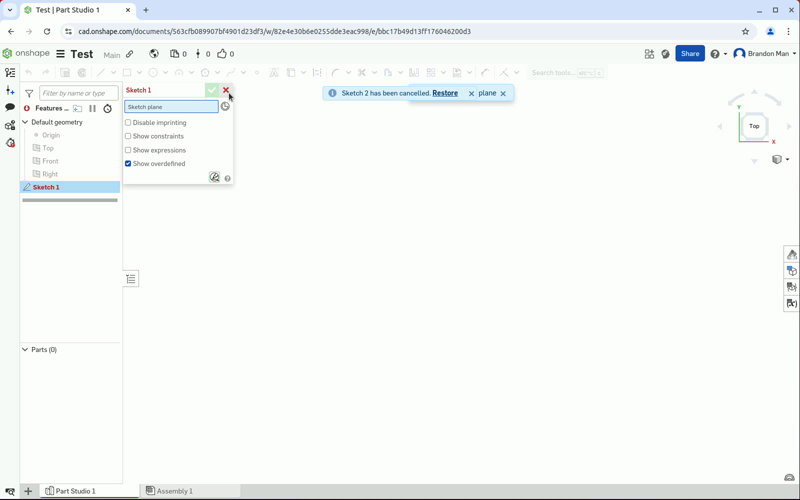
mouse_move(73, 150)
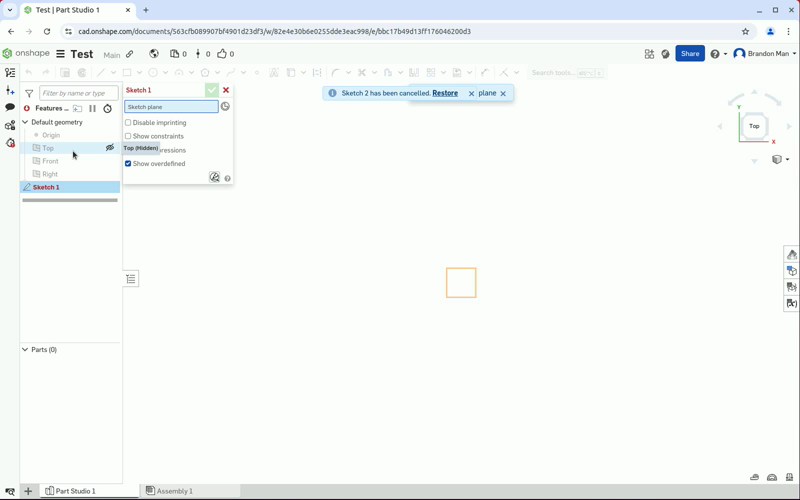
click(73, 150)
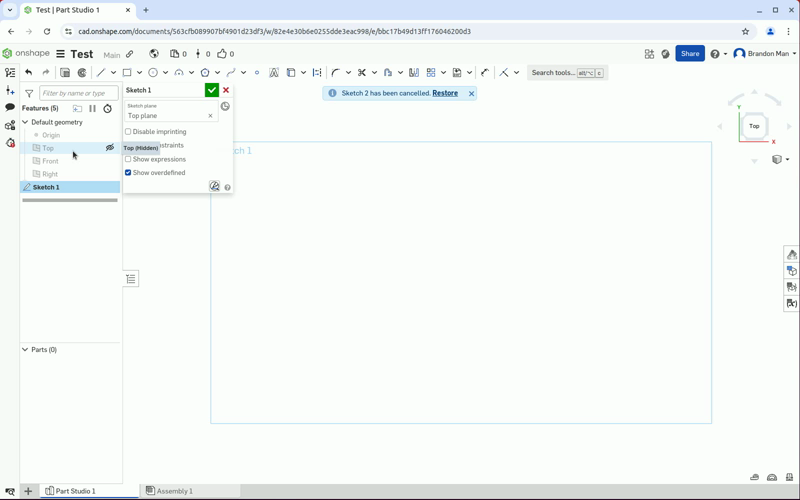
mouse_move(73, 352)
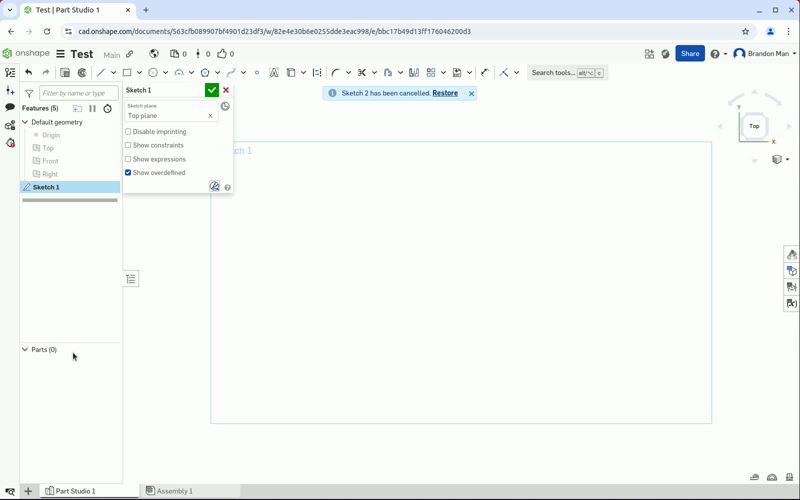
key(y)
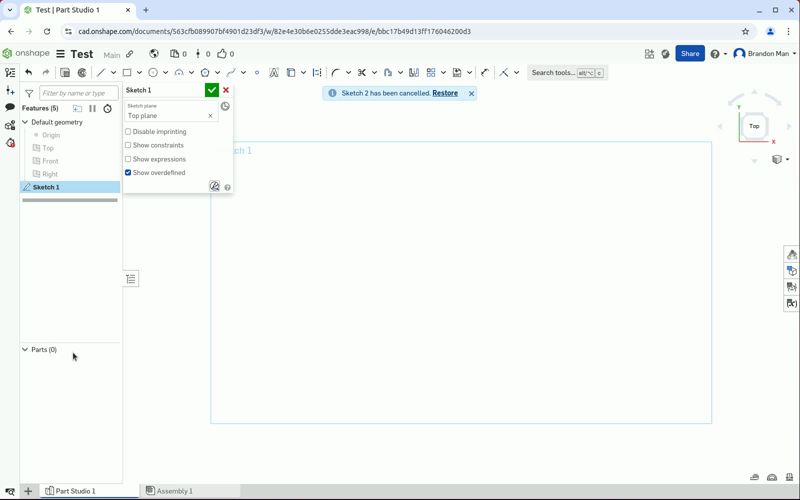
key(c)
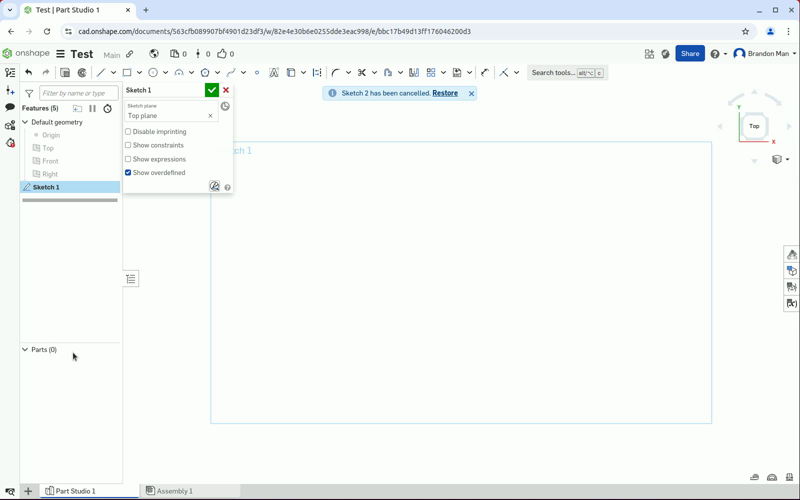
key_down(shift)
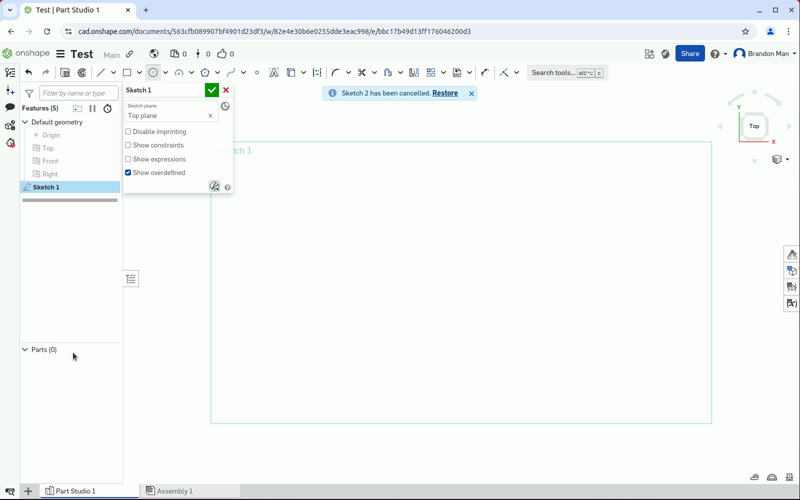
mouse_move(460, 199)
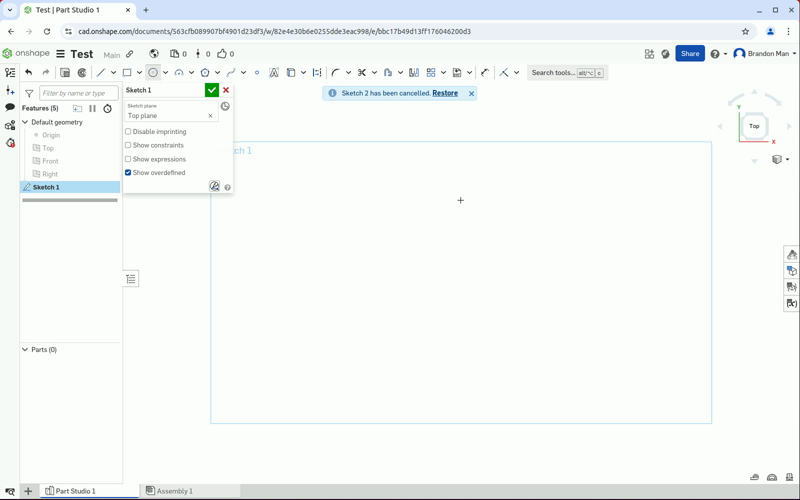
click(460, 199)
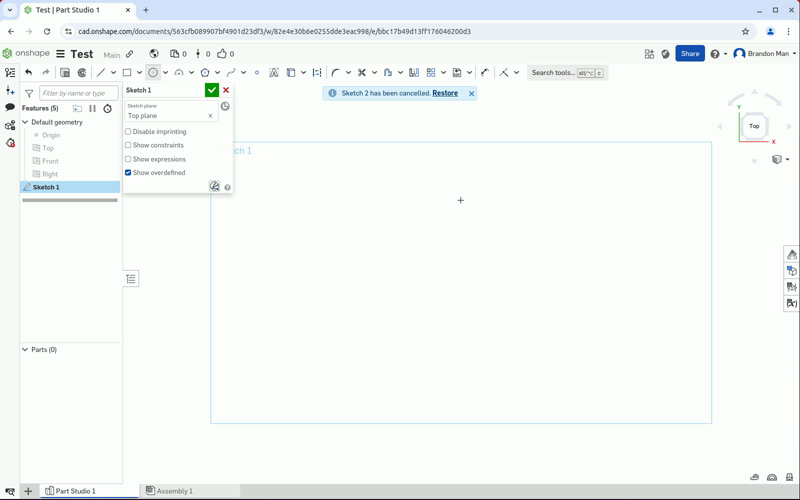
key_up(shift)
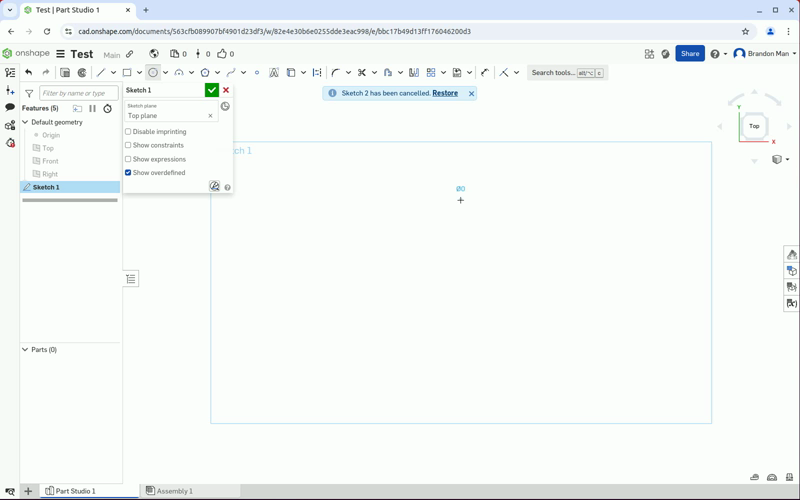
mouse_move(490, 199)
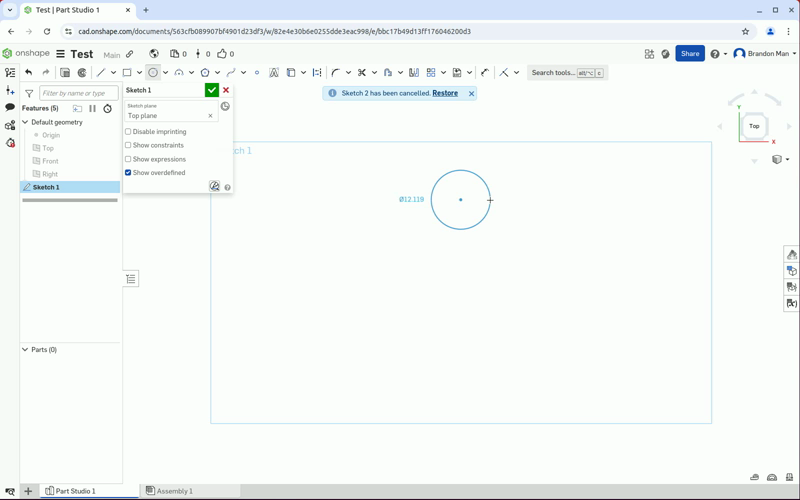
click(490, 199)
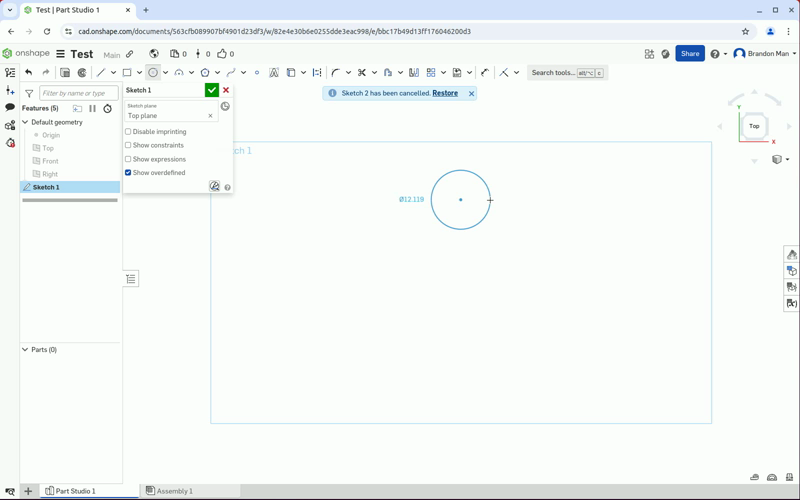
key(esc)
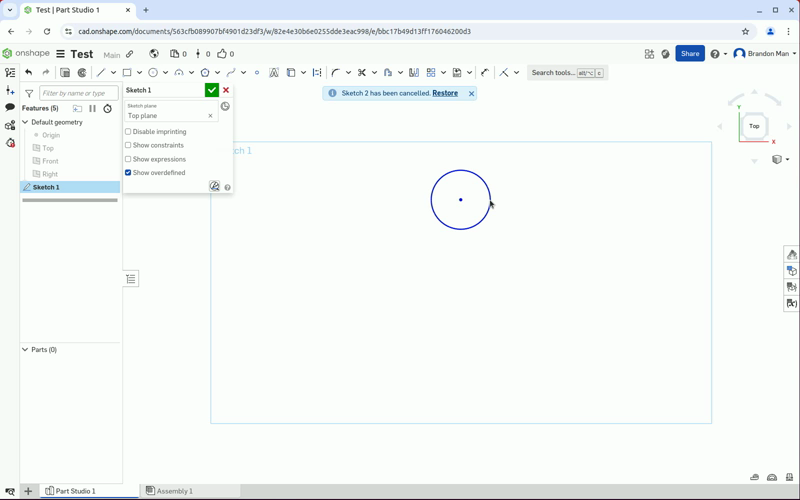
key(c)
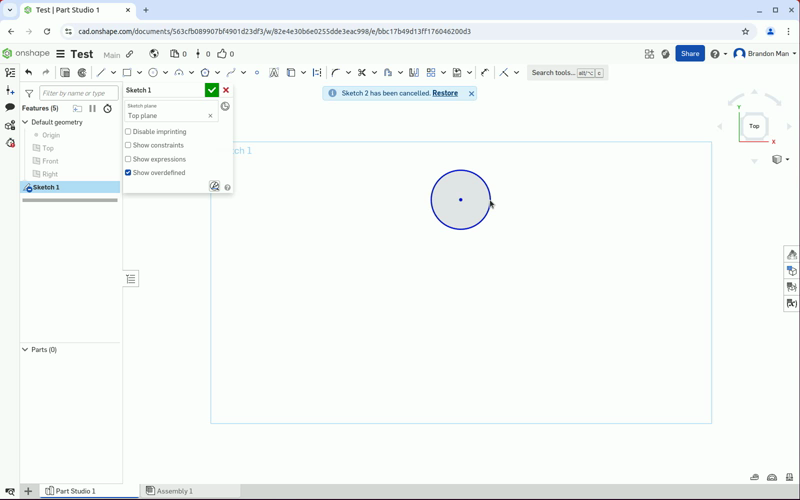
key_down(shift)
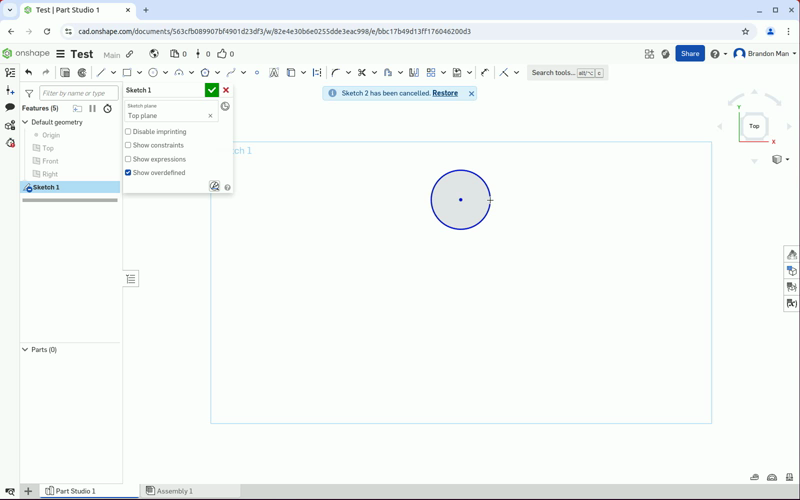
mouse_move(460, 199)
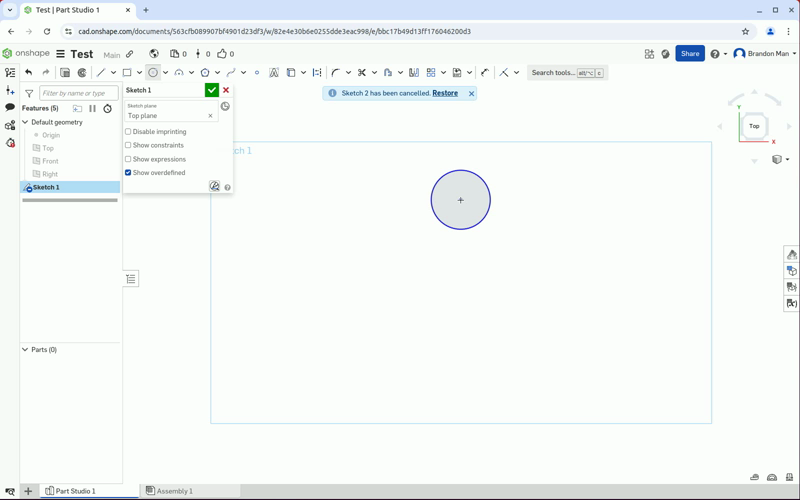
click(460, 199)
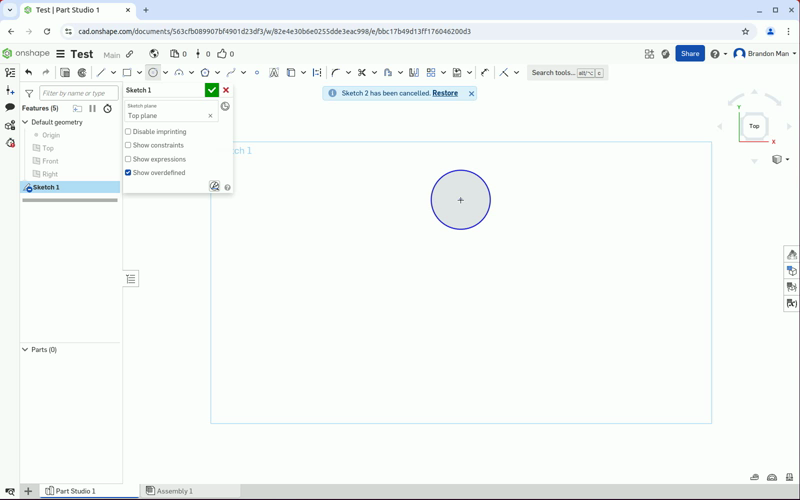
key_up(shift)
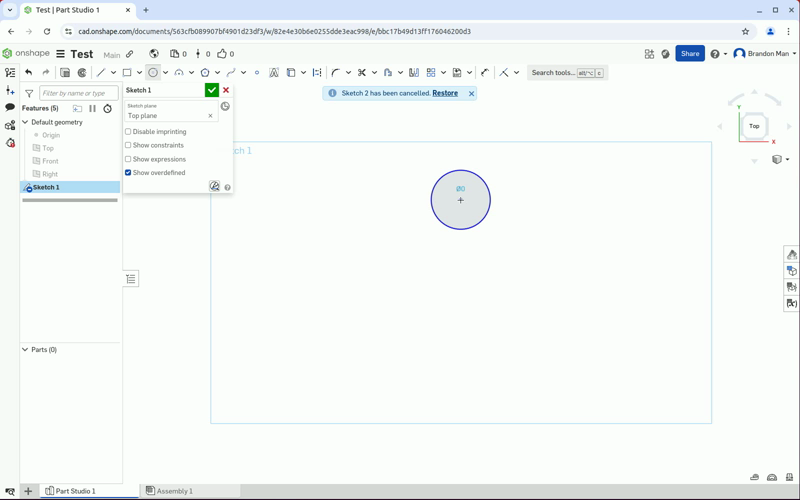
mouse_move(464, 199)
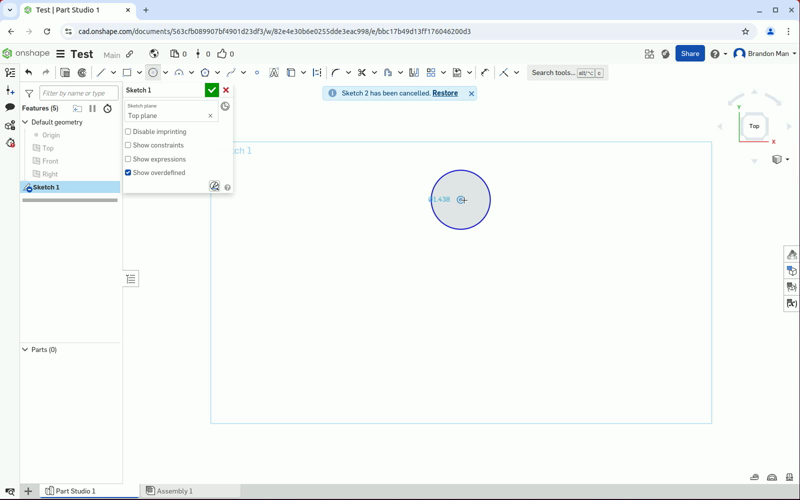
scroll(6)
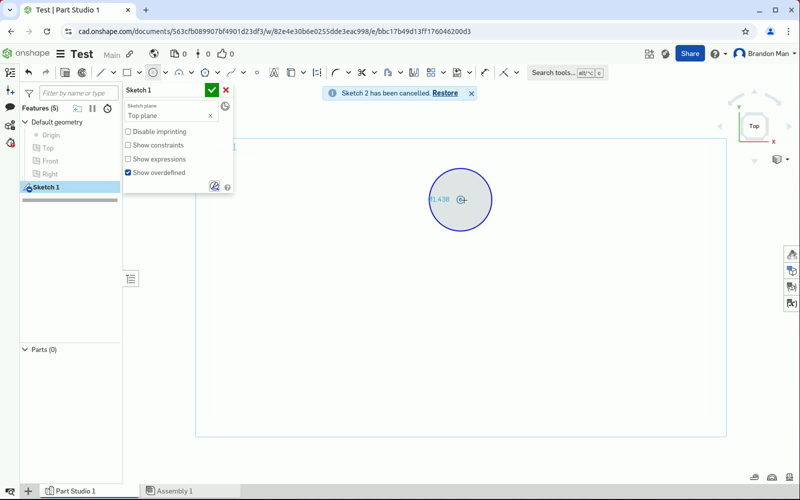
scroll(6)
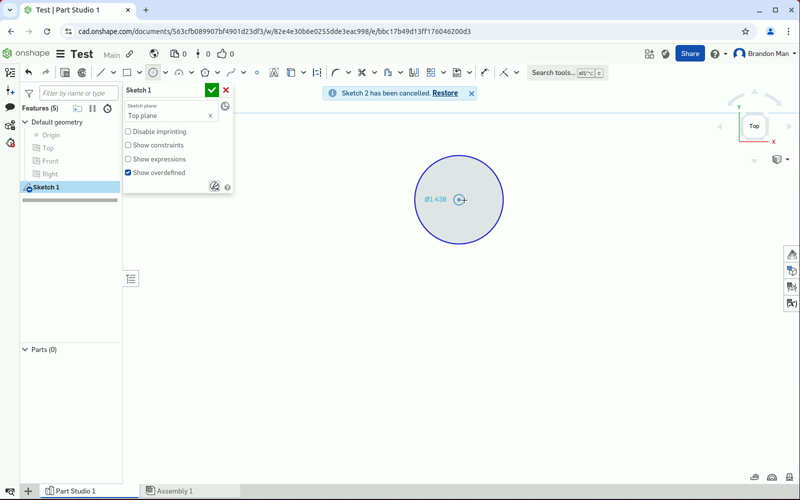
scroll(6)
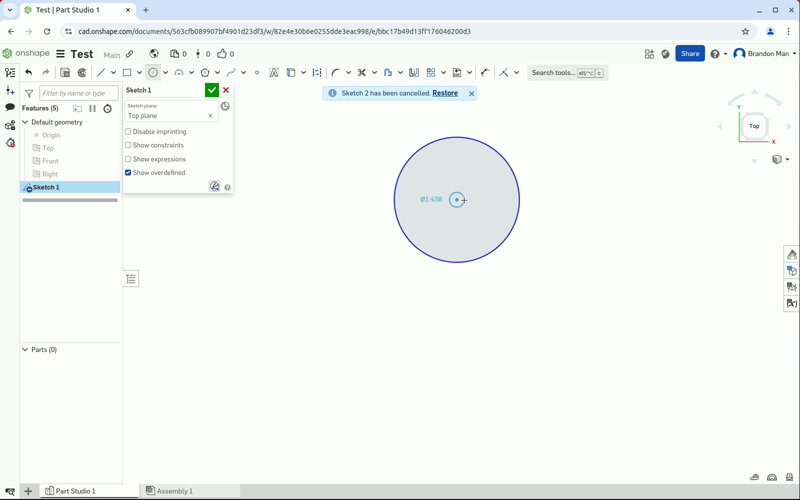
scroll(6)
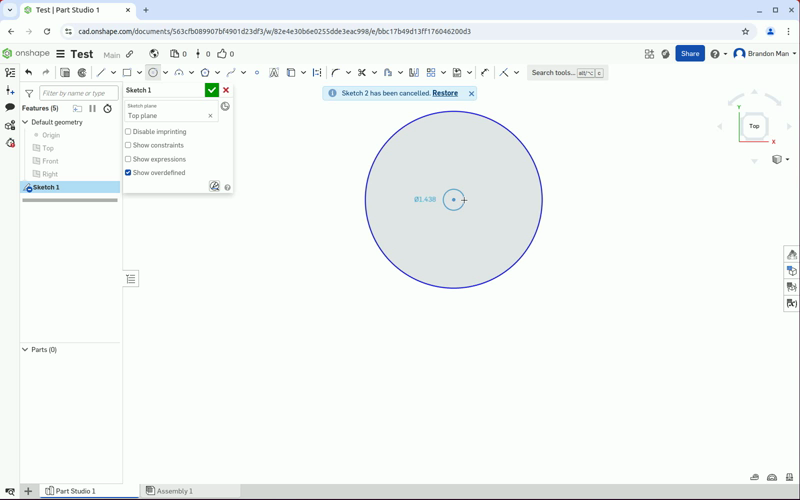
scroll(6)
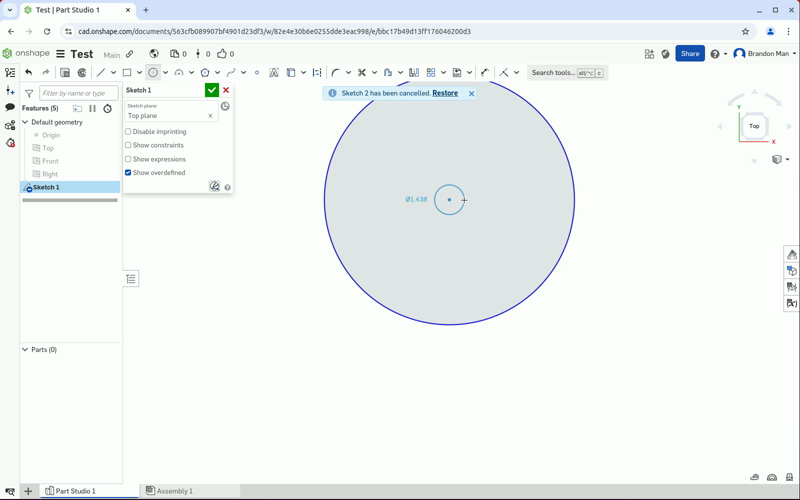
scroll(6)
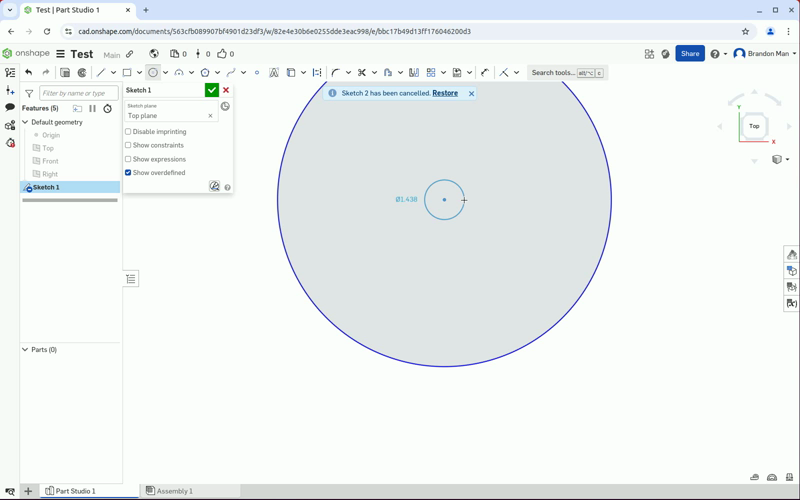
scroll(6)
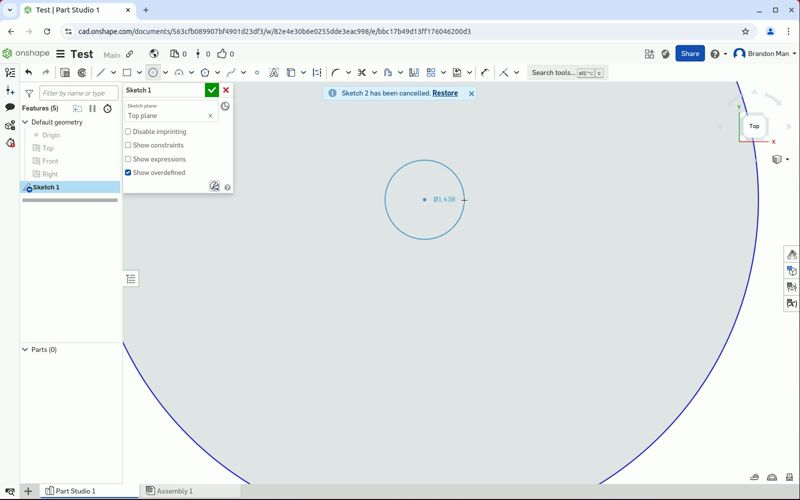
click(464, 199)
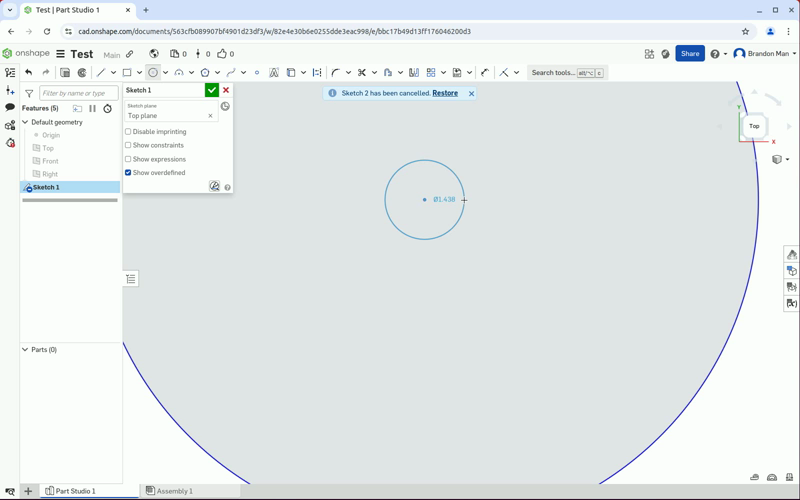
scroll(-6)
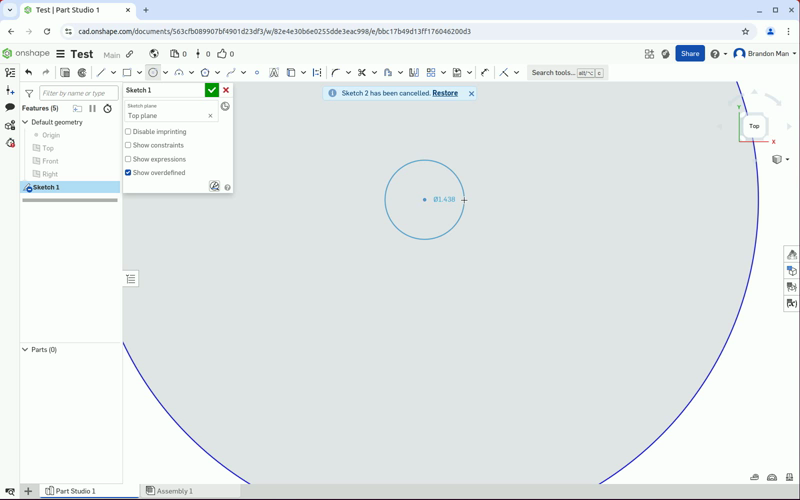
scroll(-6)
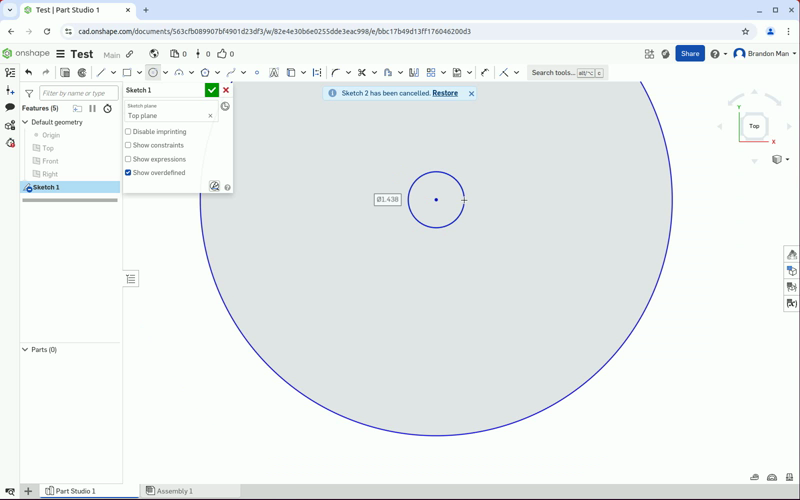
scroll(-6)
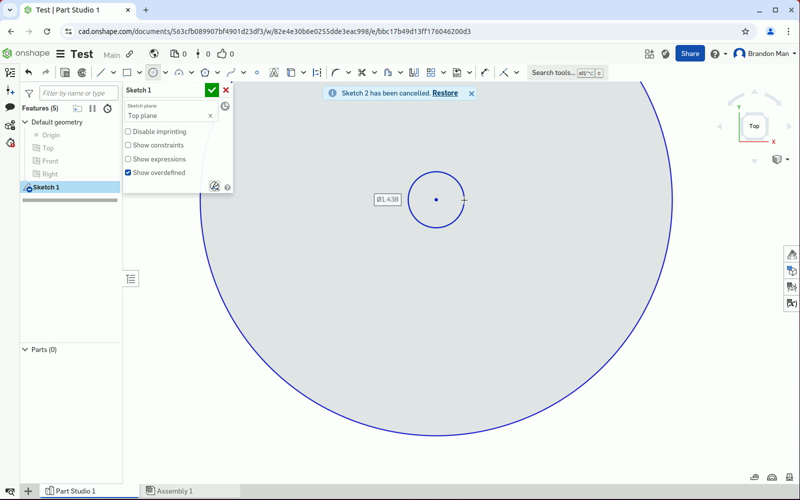
scroll(-6)
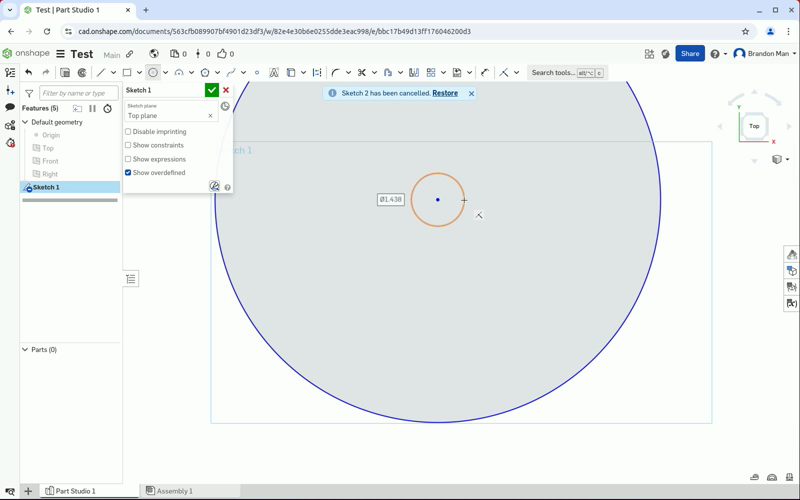
scroll(-6)
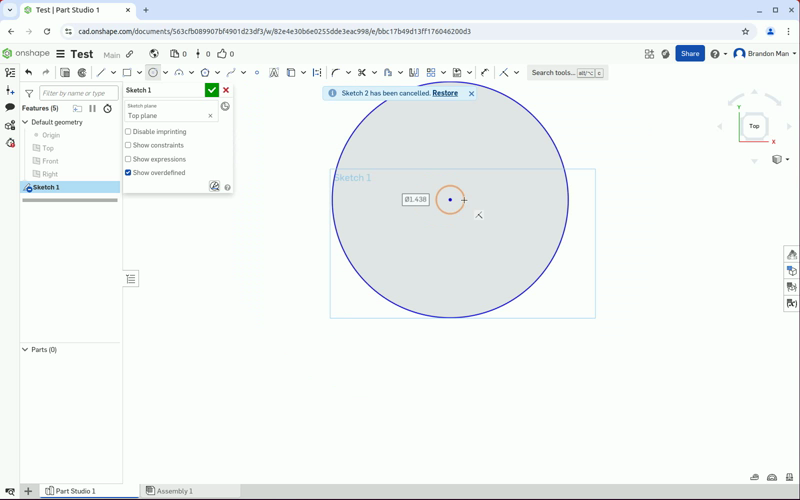
scroll(-6)
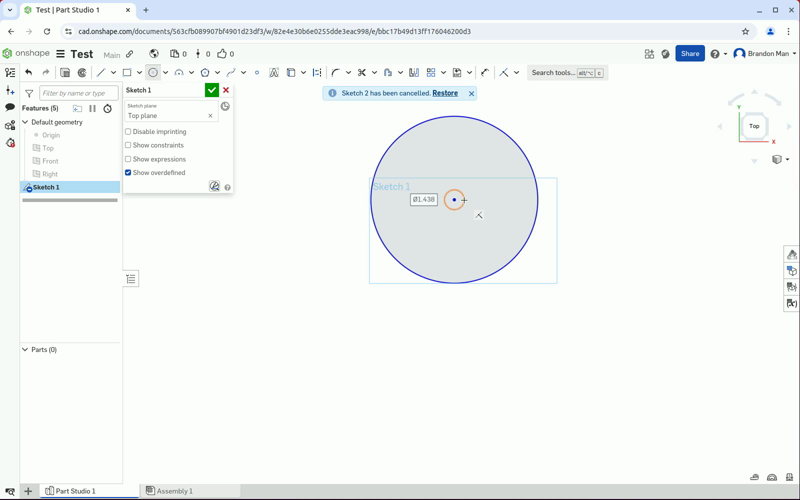
scroll(-6)
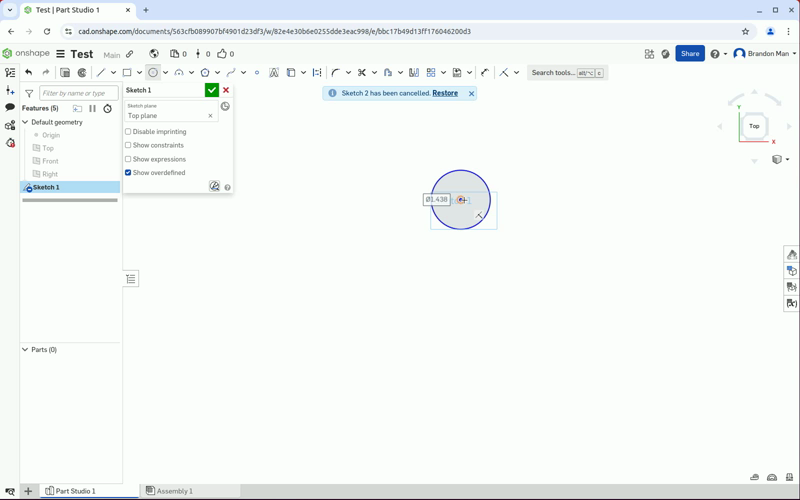
key(esc)
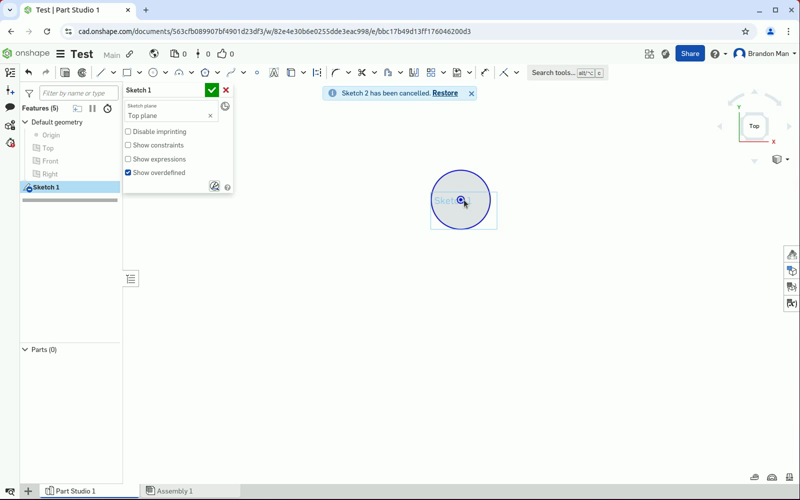
mouse_move(471, 210)
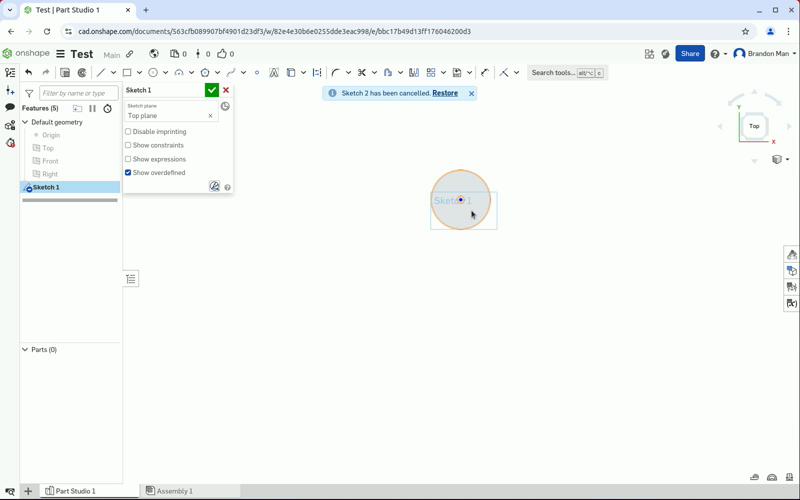
click(471, 210)
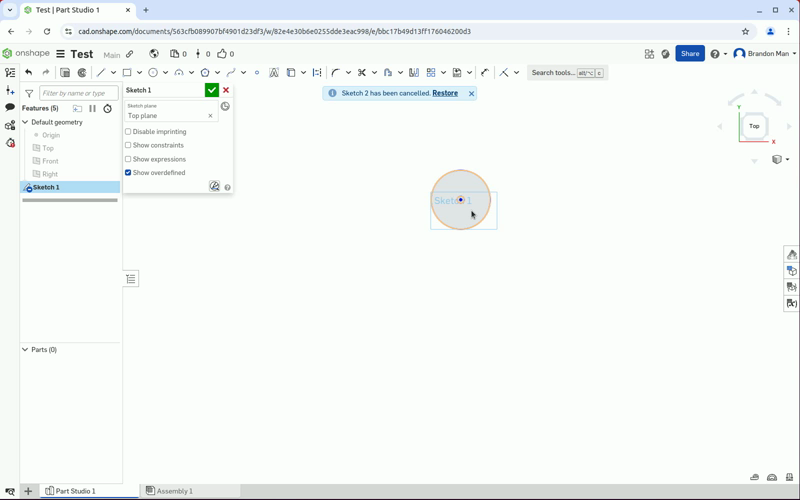
mouse_move(73, 352)
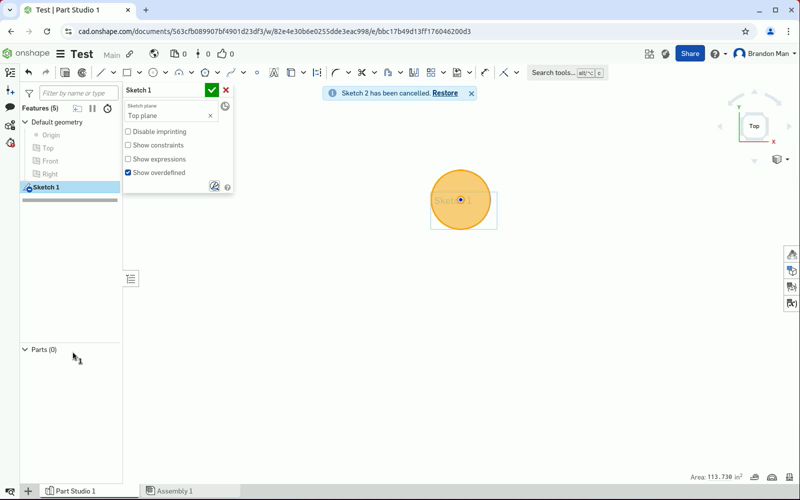
key(shift+y)
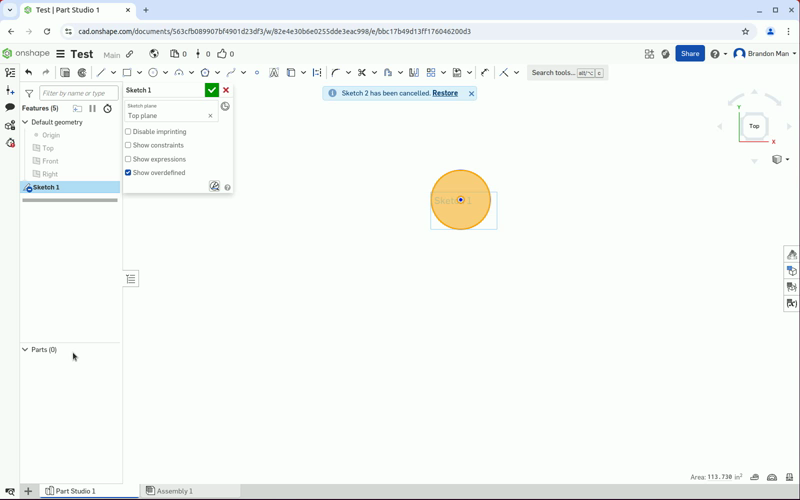
key(shift+e)
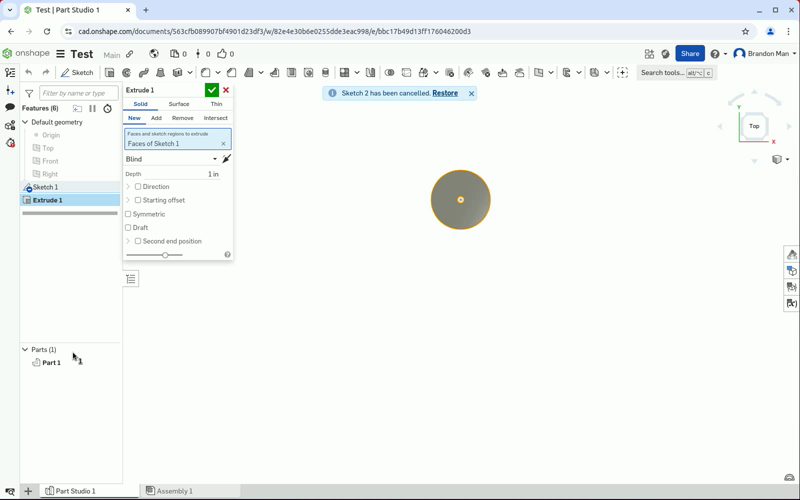
mouse_move(143, 106)
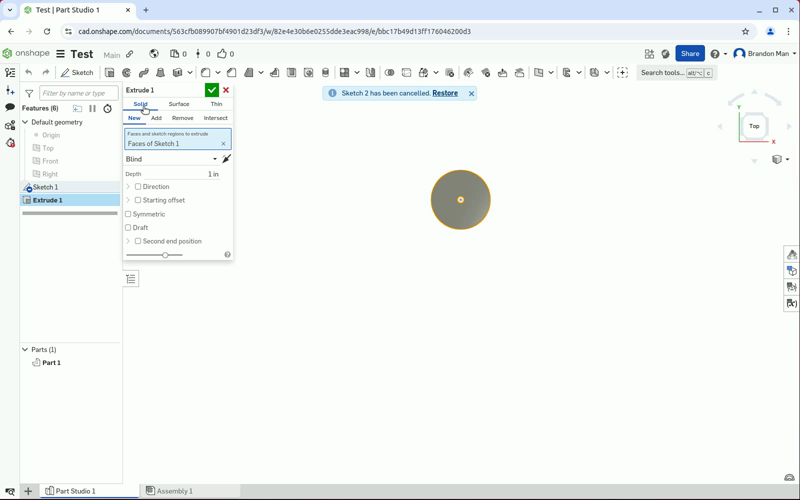
click(143, 106)
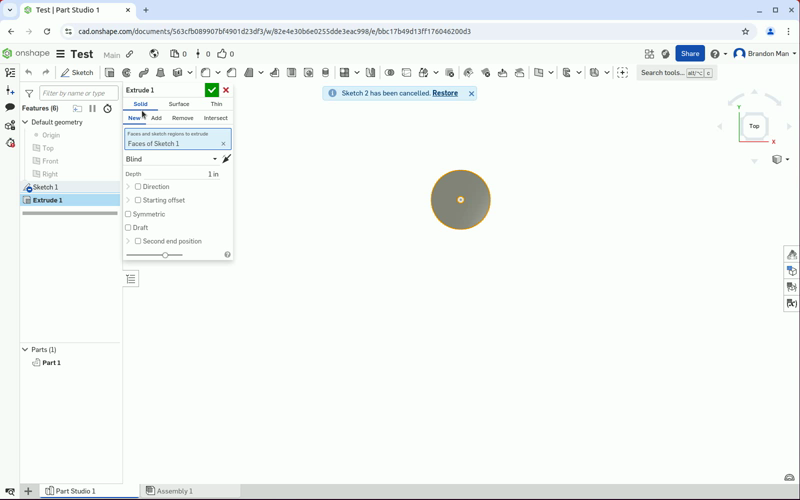
mouse_move(137, 120)
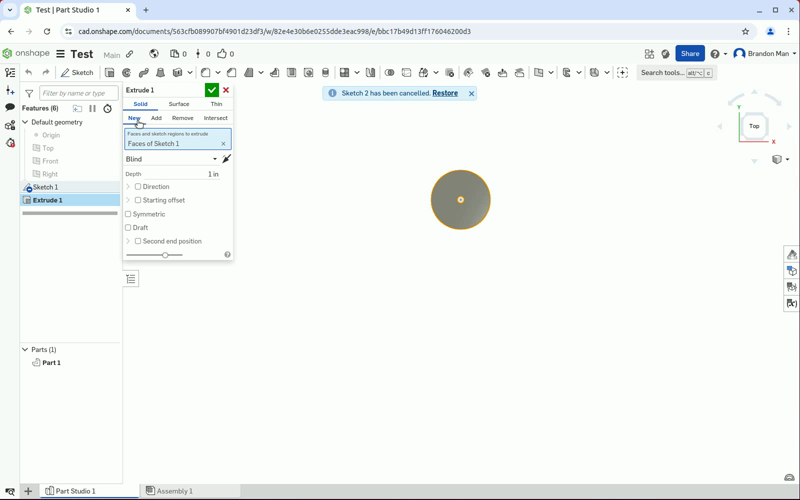
click(137, 120)
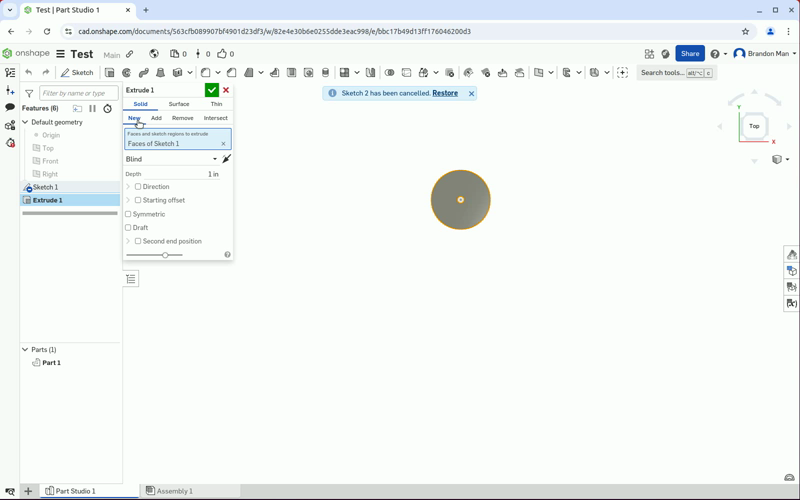
key(tab, 4)
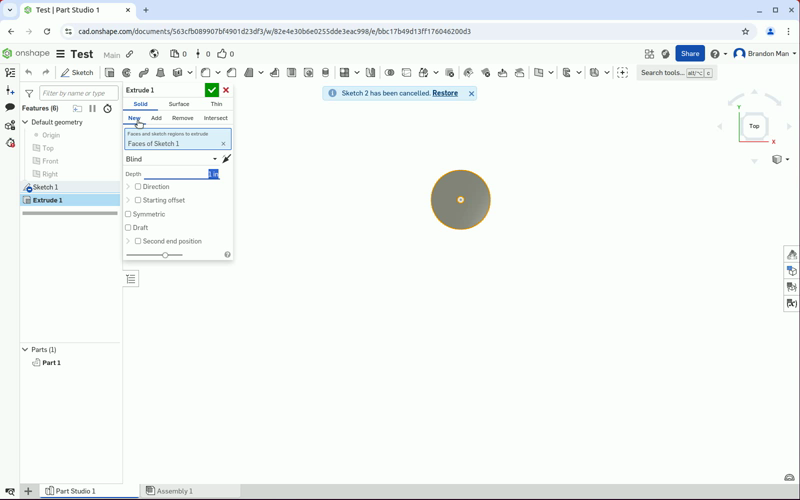
text(1.444)
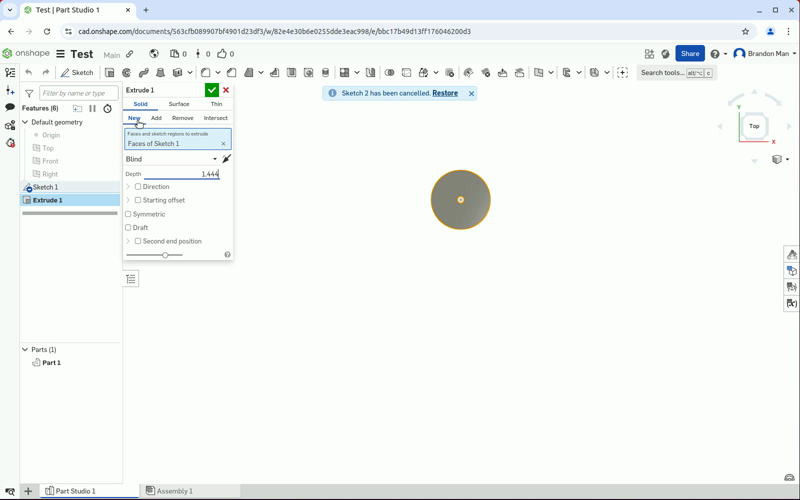
key(enter)
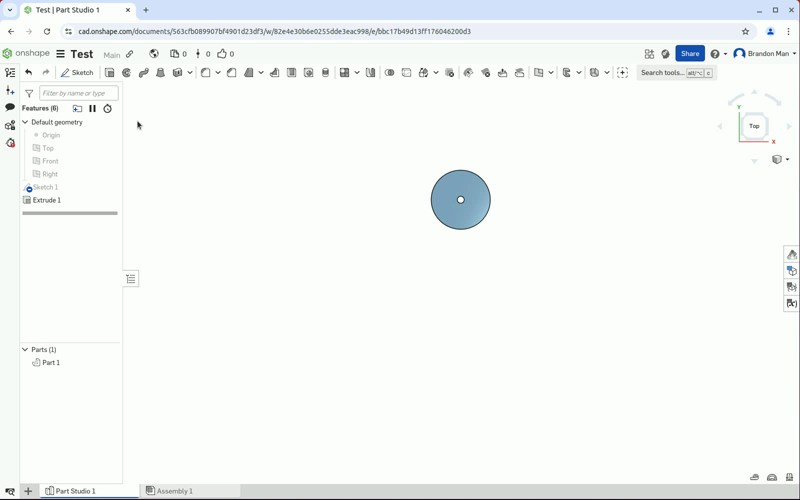
key(shift+h)
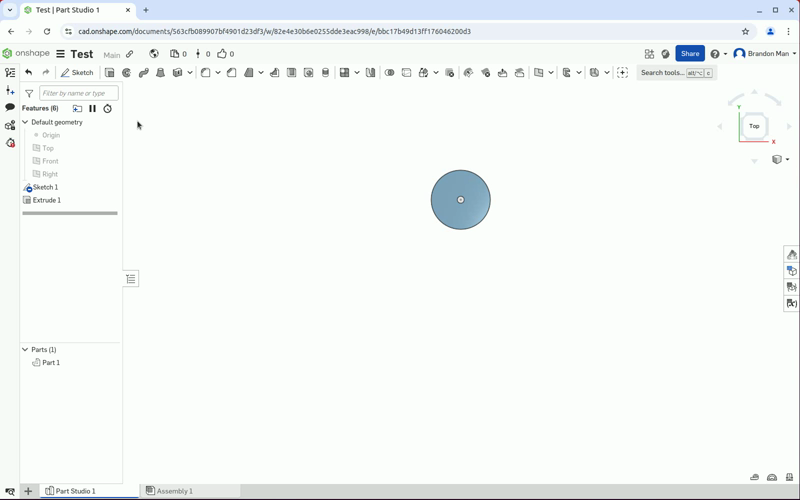
key(shift+h)
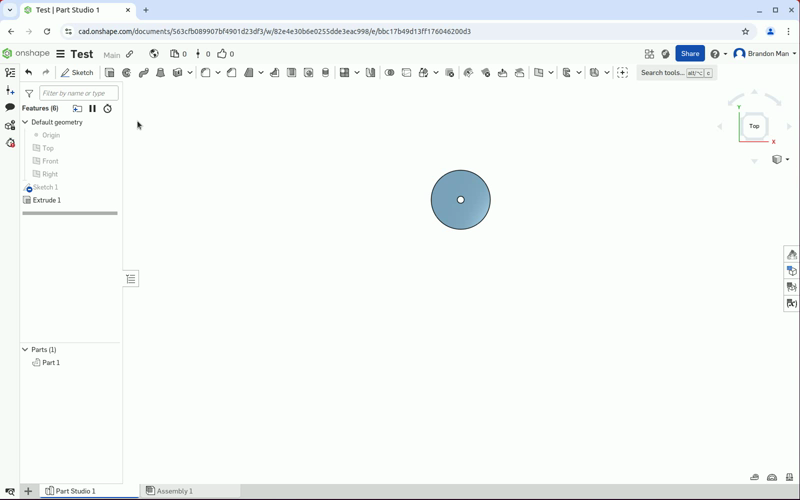
mouse_move(73, 189)
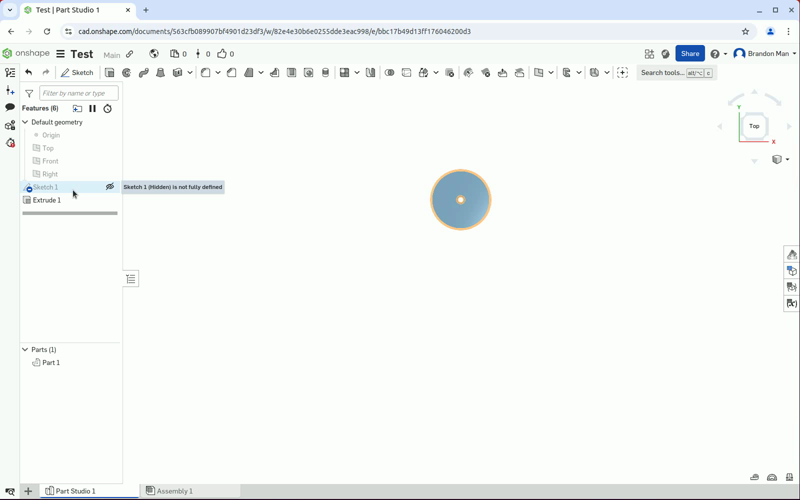
click(73, 189)
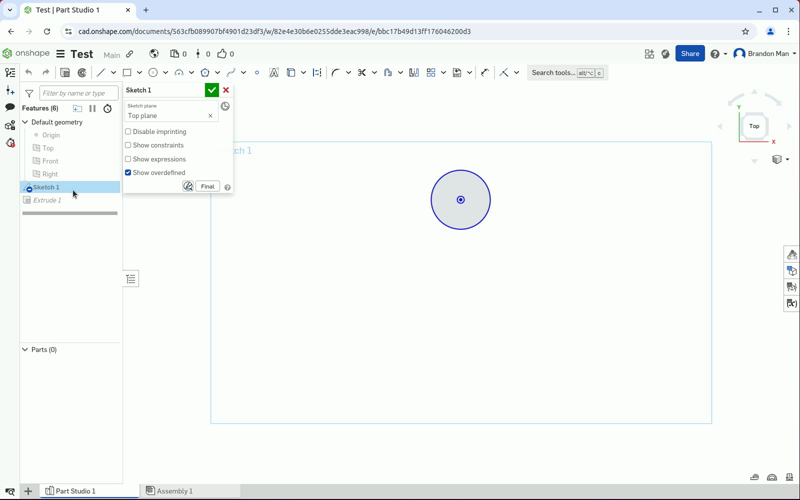
mouse_move(229, 92)
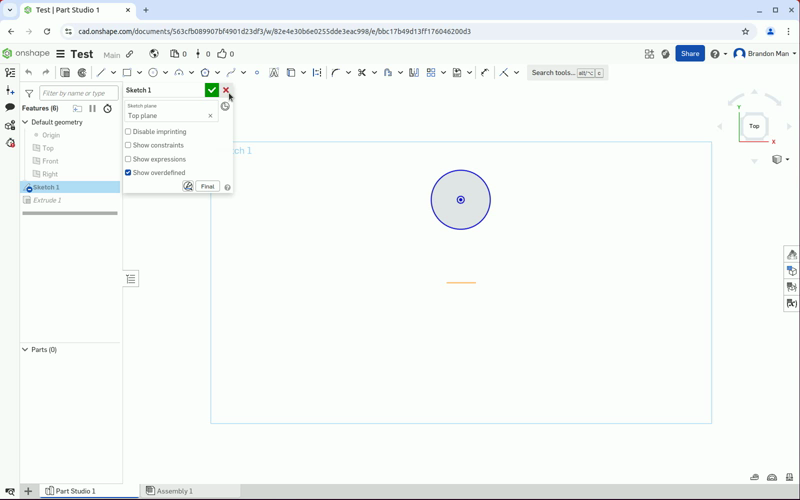
click(229, 92)
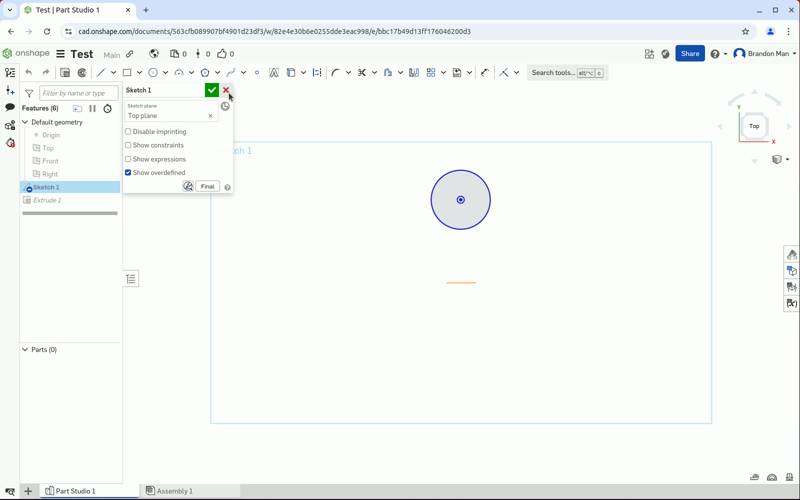
key(shift+s)
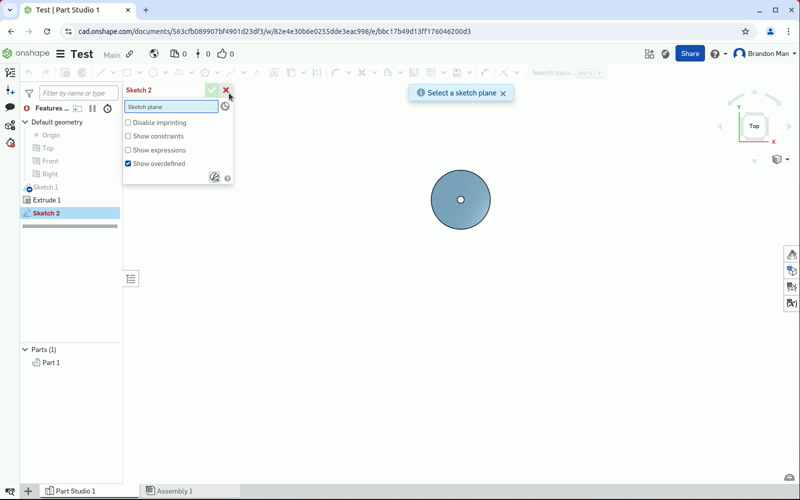
mouse_move(73, 150)
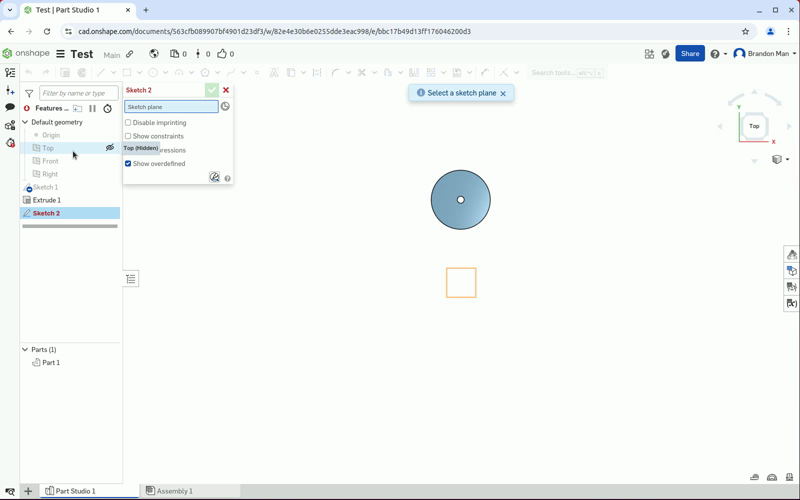
click(73, 150)
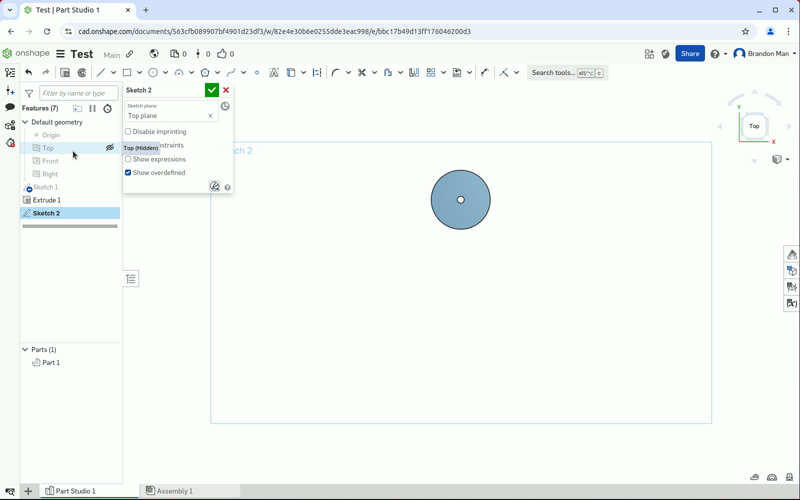
mouse_move(73, 352)
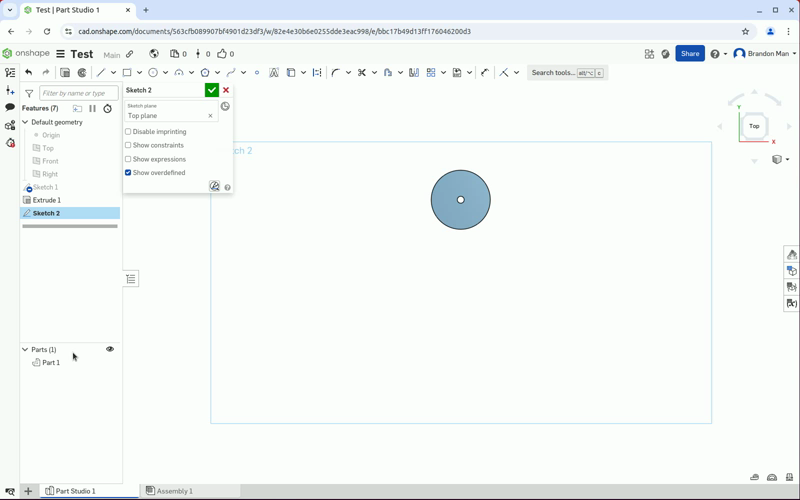
key(y)
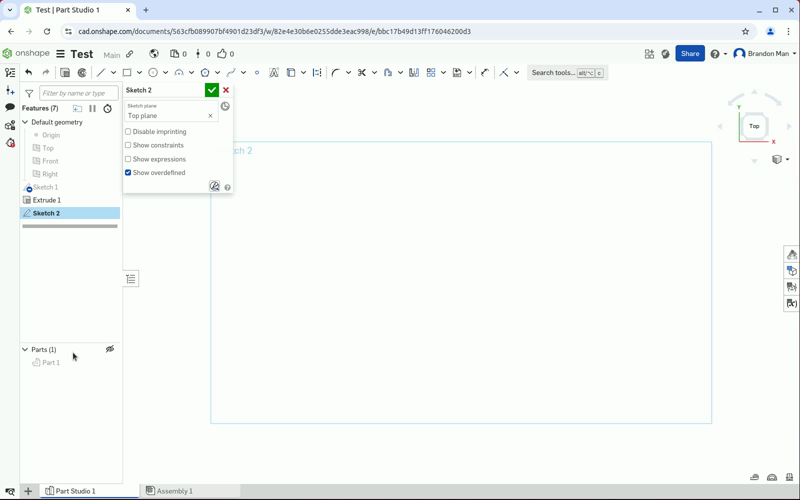
key(c)
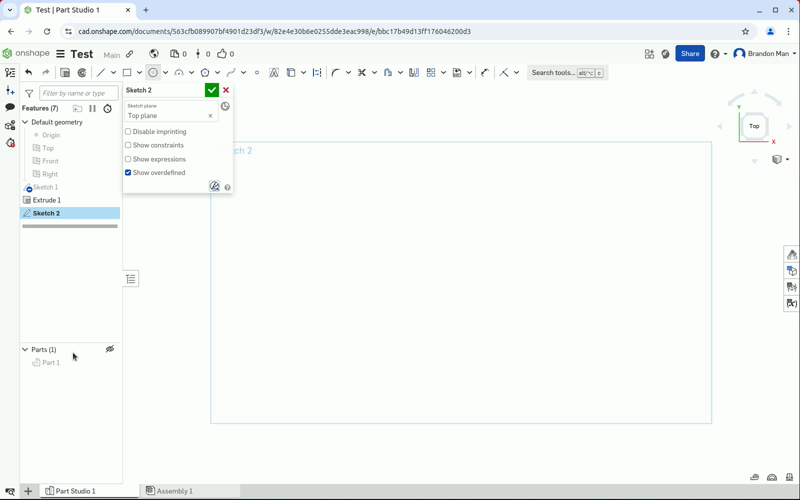
key_down(shift)
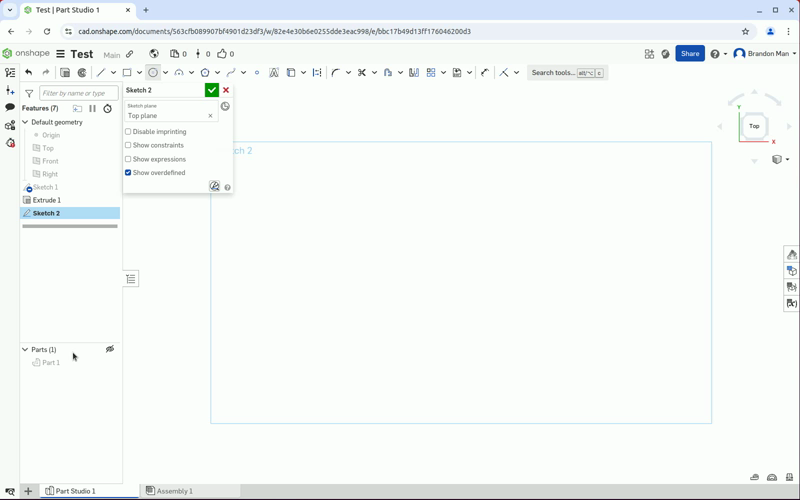
mouse_move(460, 282)
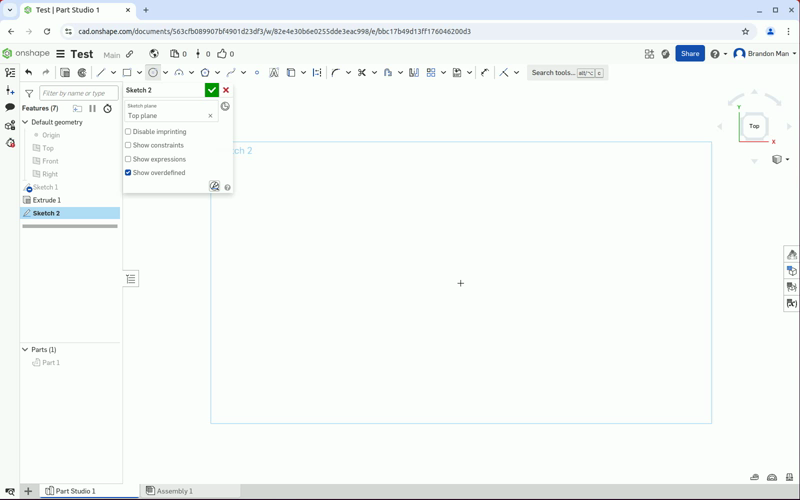
click(460, 282)
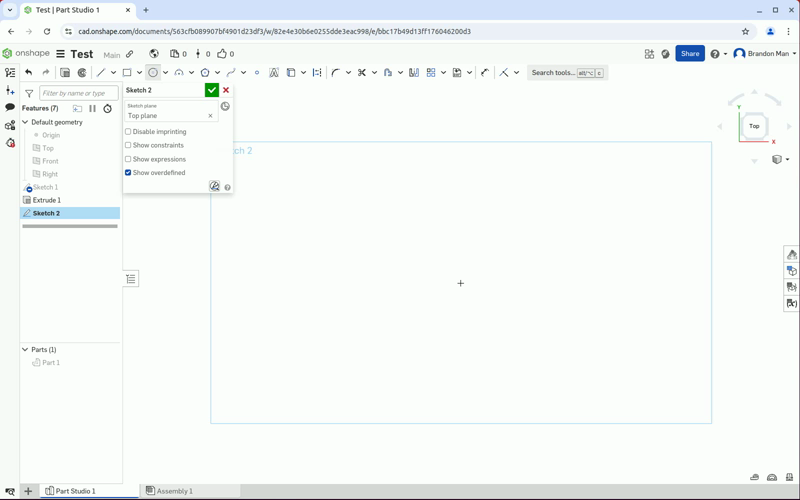
key_up(shift)
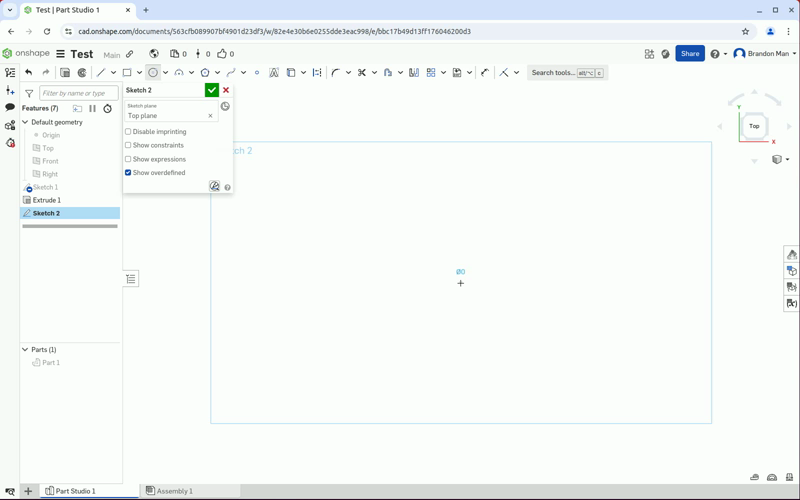
mouse_move(490, 282)
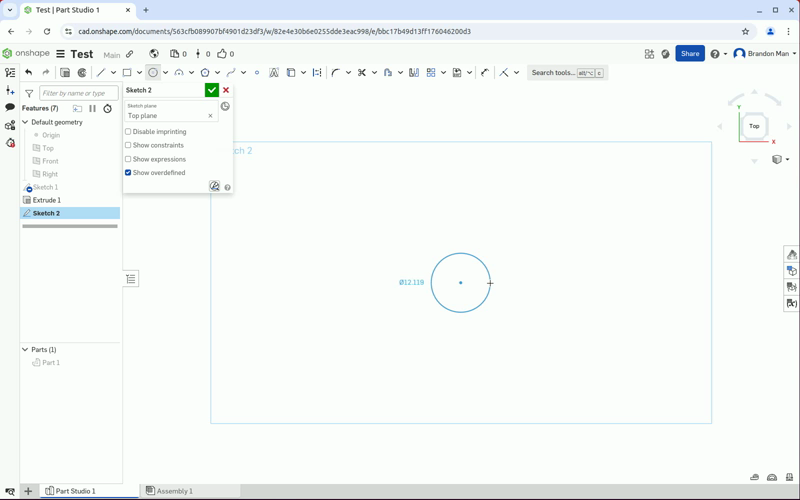
click(490, 282)
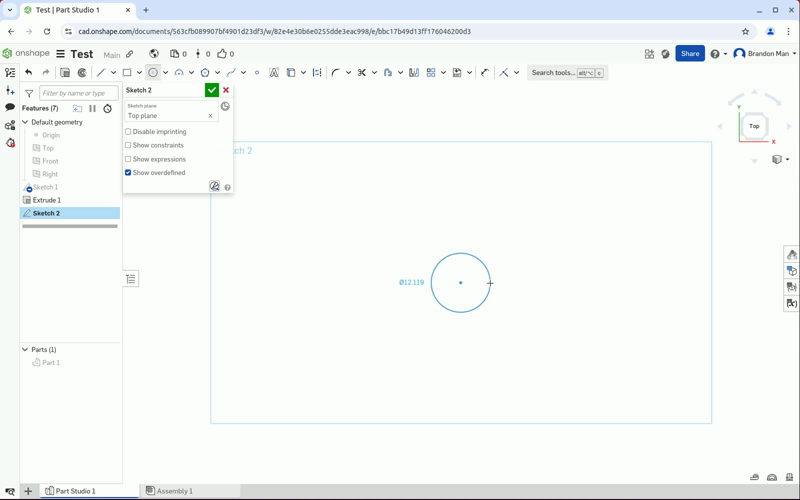
key(esc)
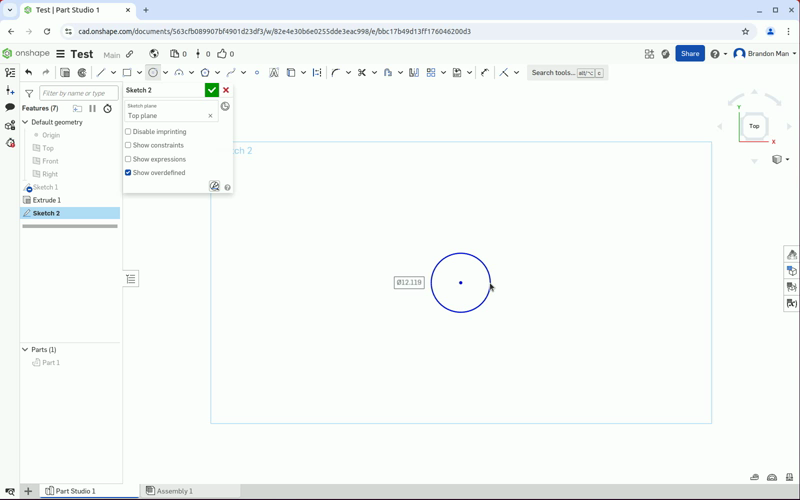
key(c)
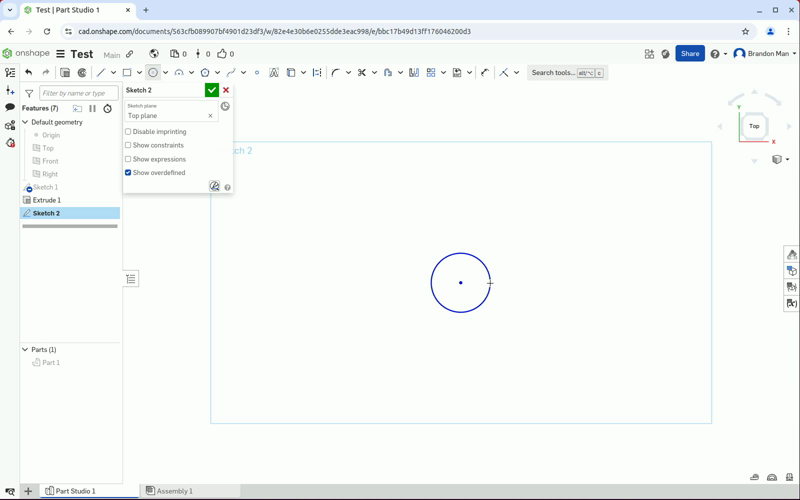
key_down(shift)
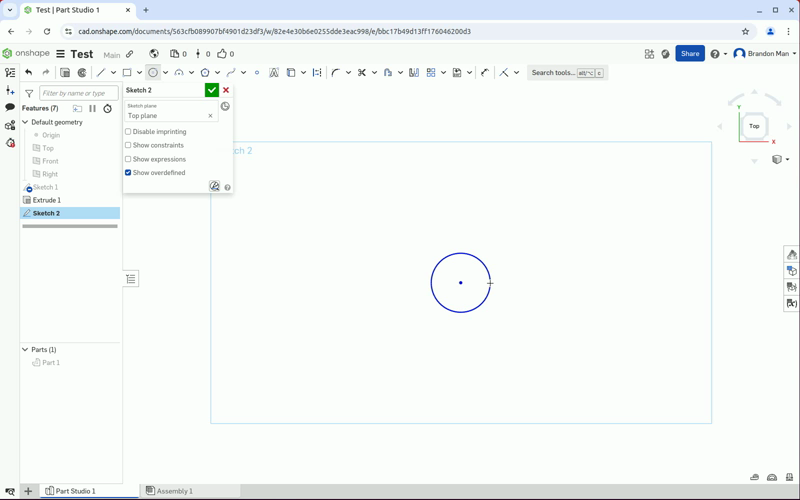
mouse_move(460, 282)
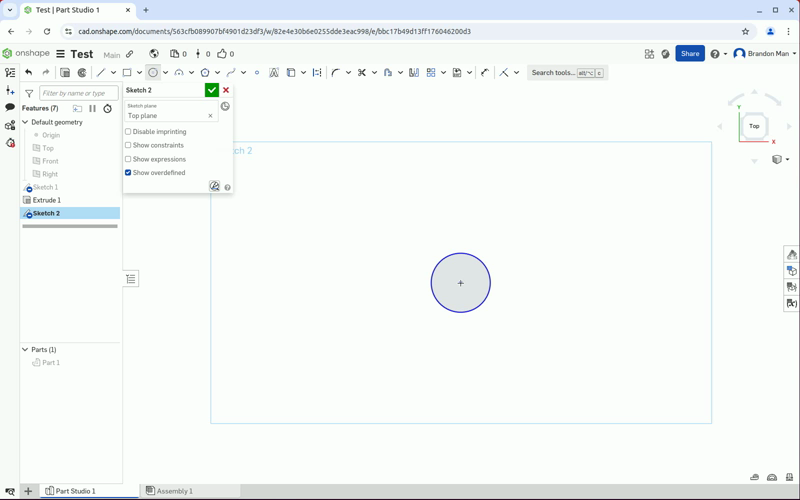
click(460, 282)
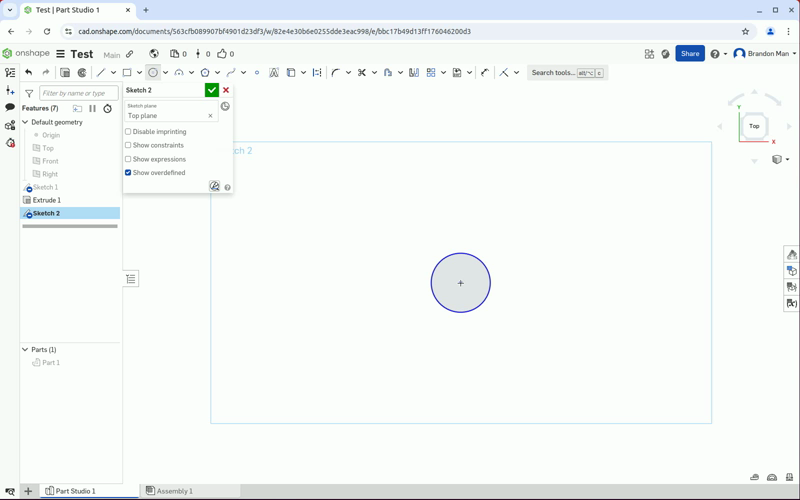
key_up(shift)
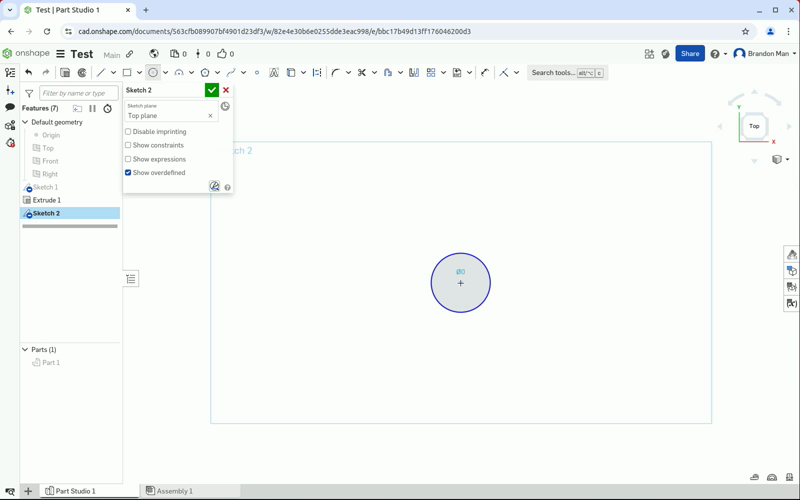
mouse_move(464, 282)
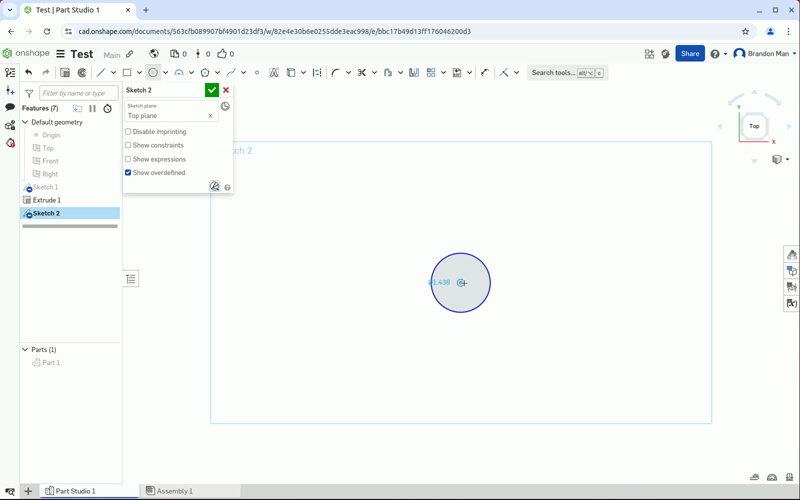
scroll(6)
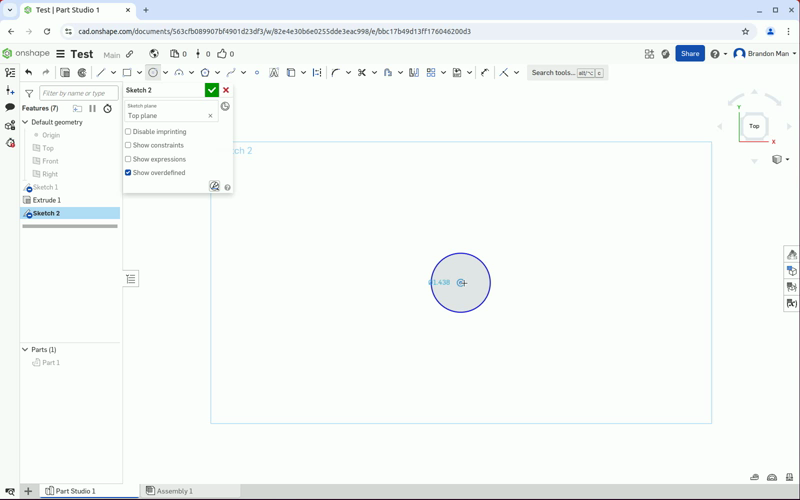
scroll(6)
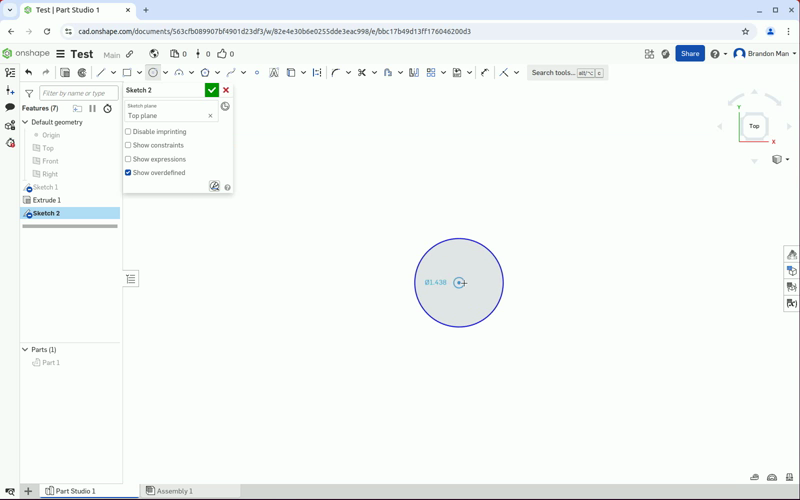
scroll(6)
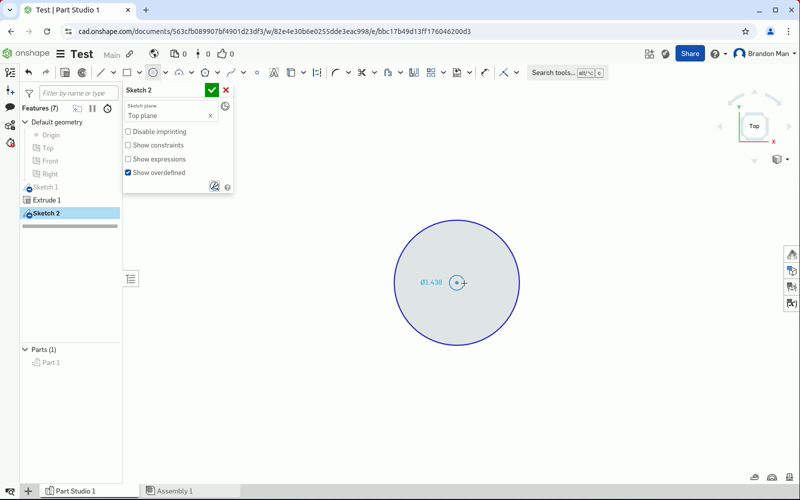
scroll(6)
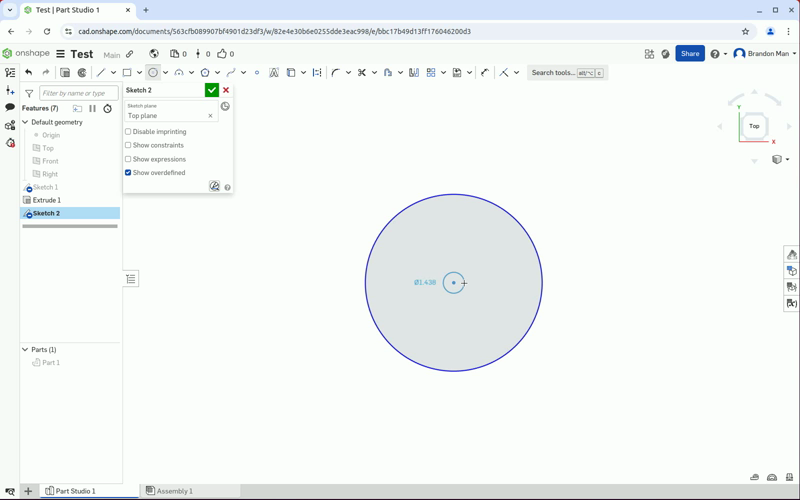
scroll(6)
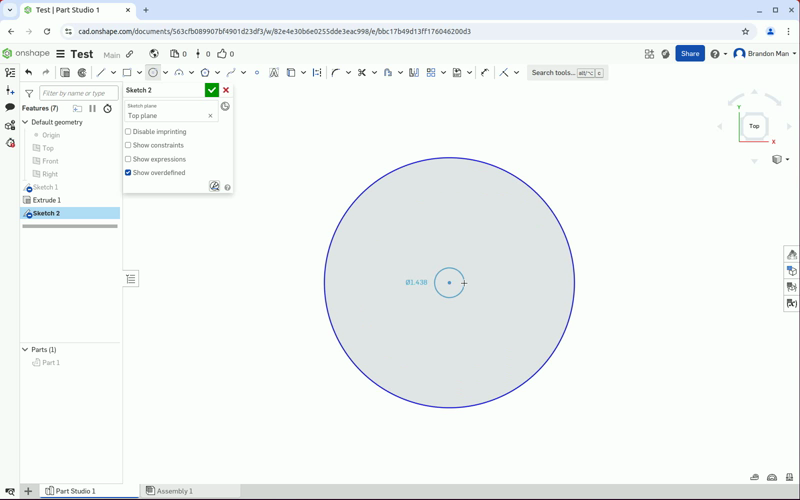
scroll(6)
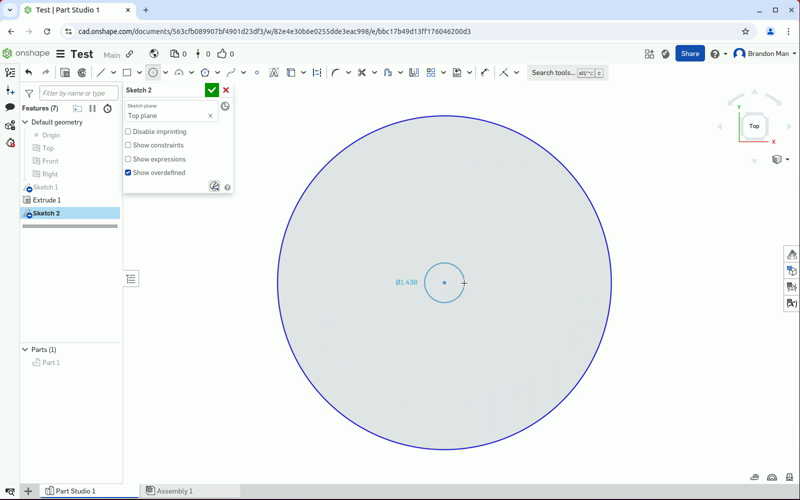
scroll(6)
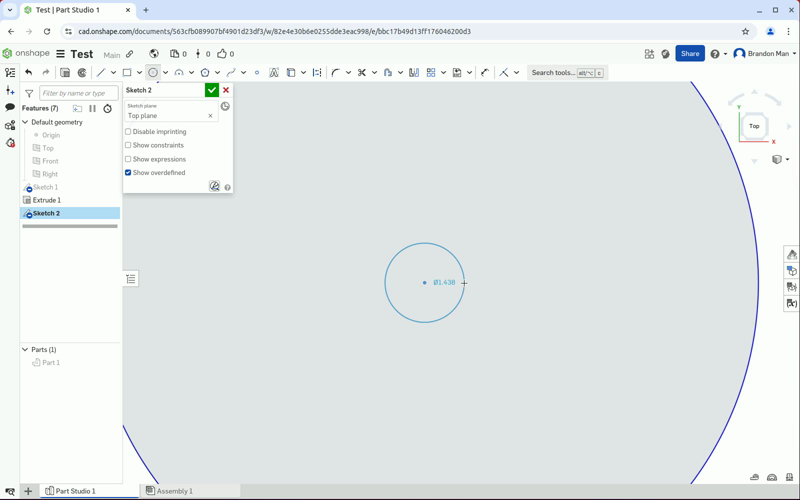
click(464, 282)
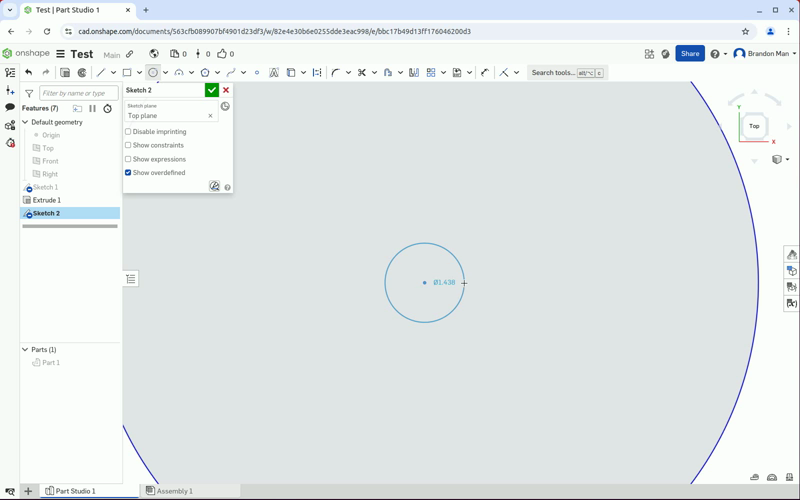
scroll(-6)
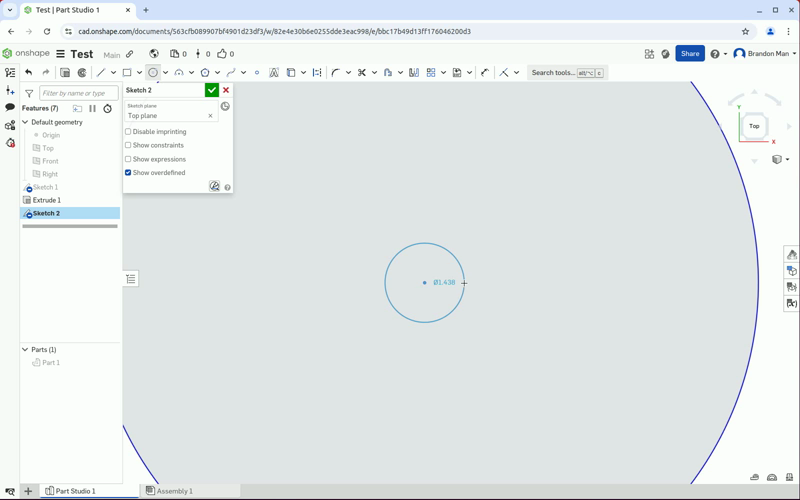
scroll(-6)
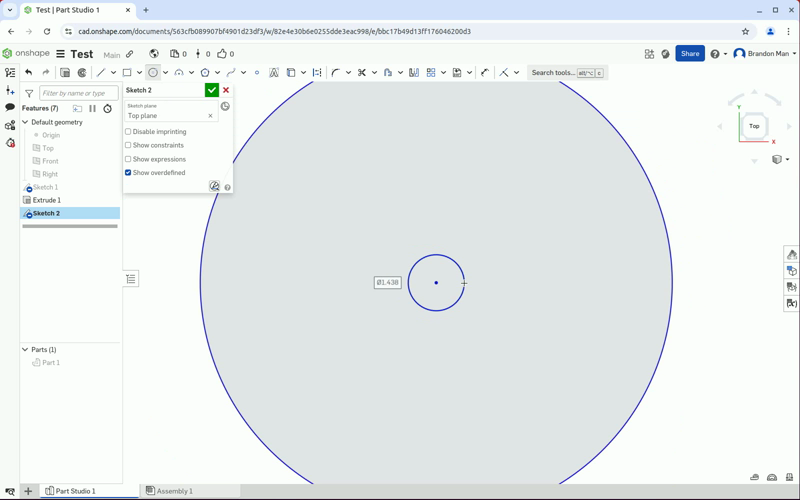
scroll(-6)
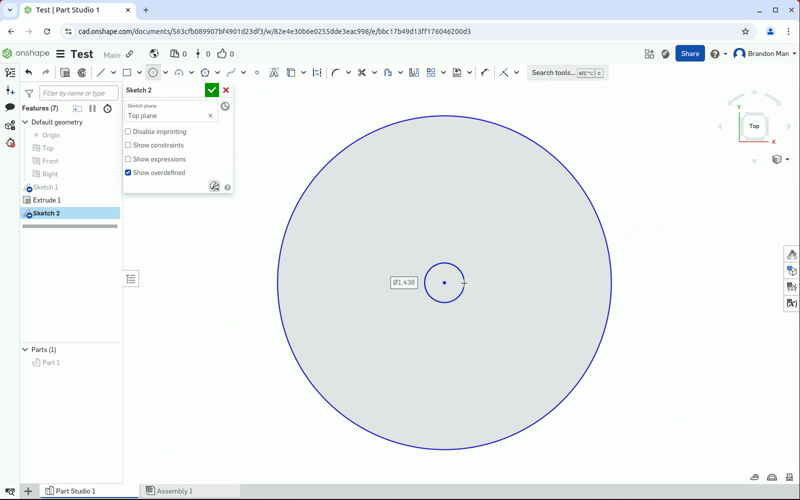
scroll(-6)
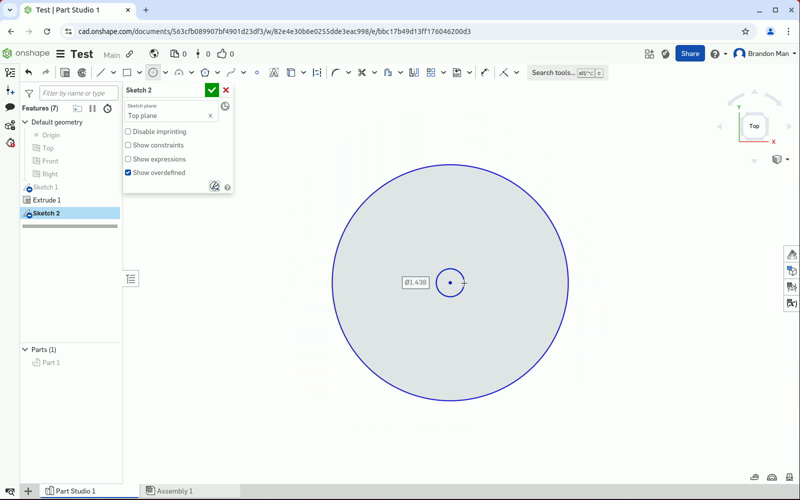
scroll(-6)
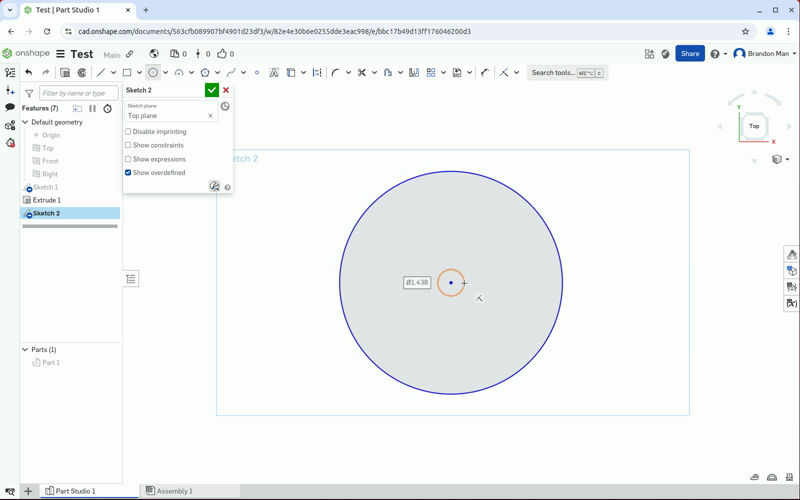
scroll(-6)
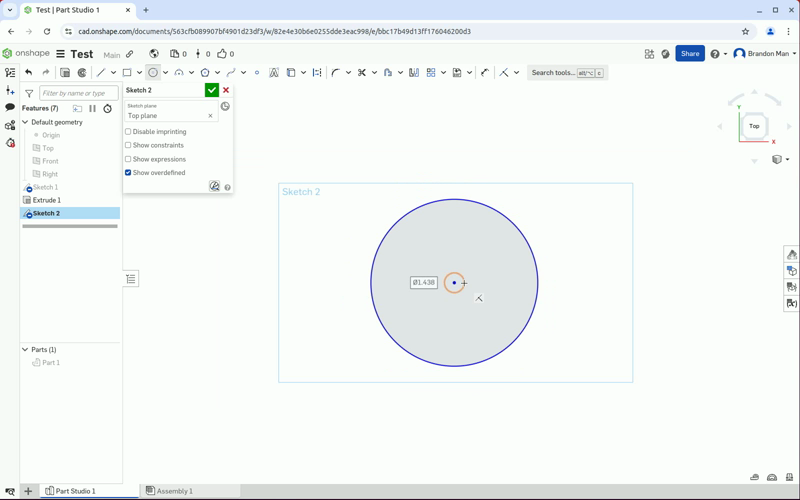
scroll(-6)
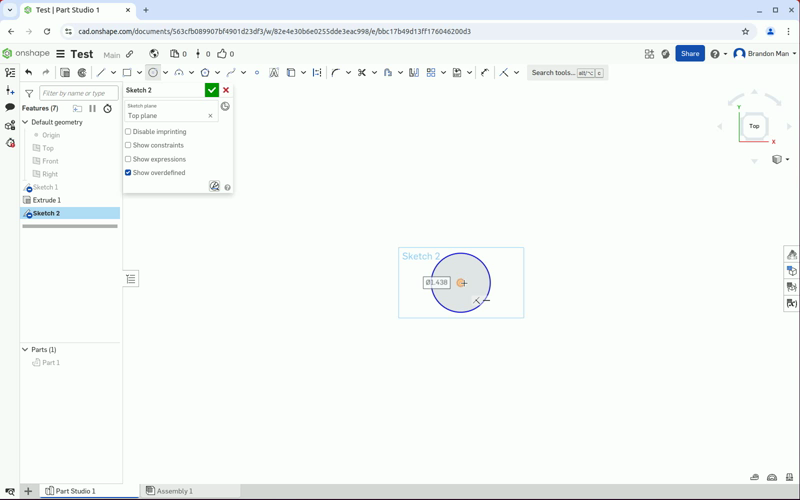
key(esc)
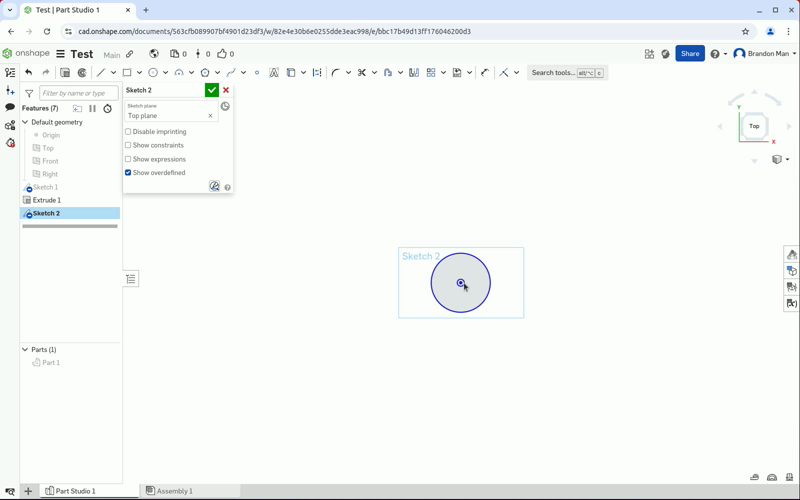
mouse_move(444, 287)
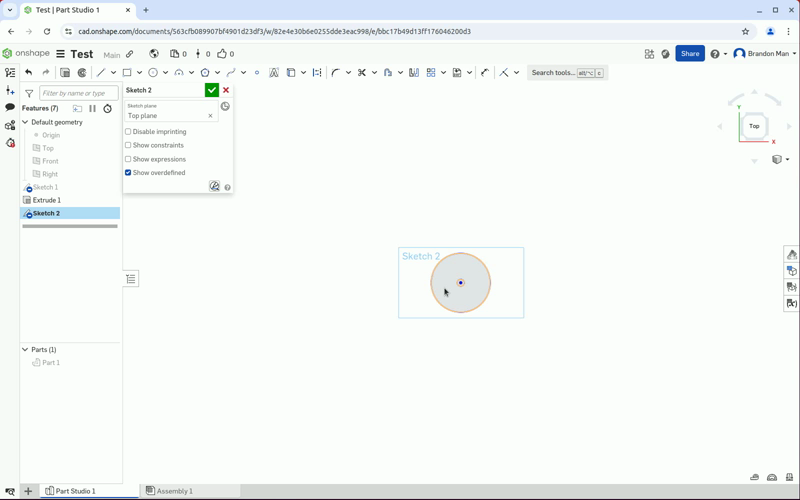
click(444, 287)
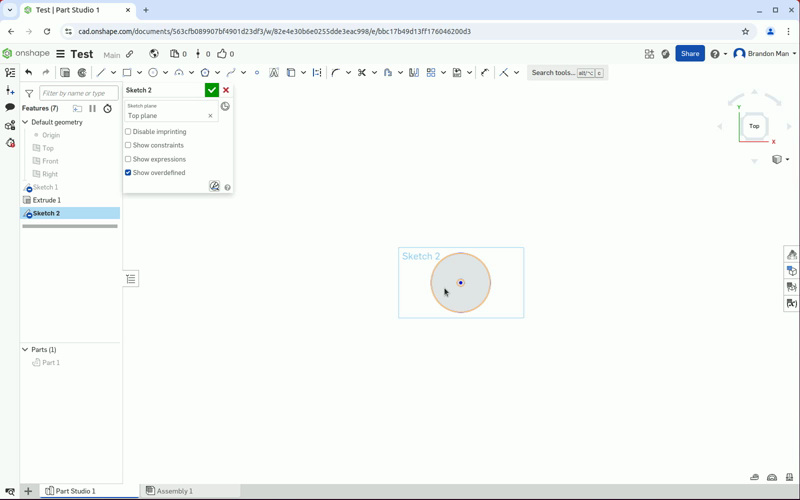
mouse_move(73, 352)
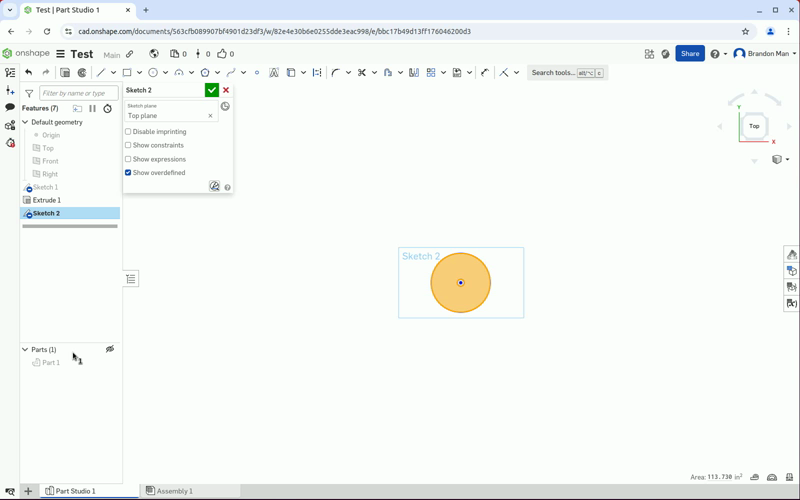
key(shift+y)
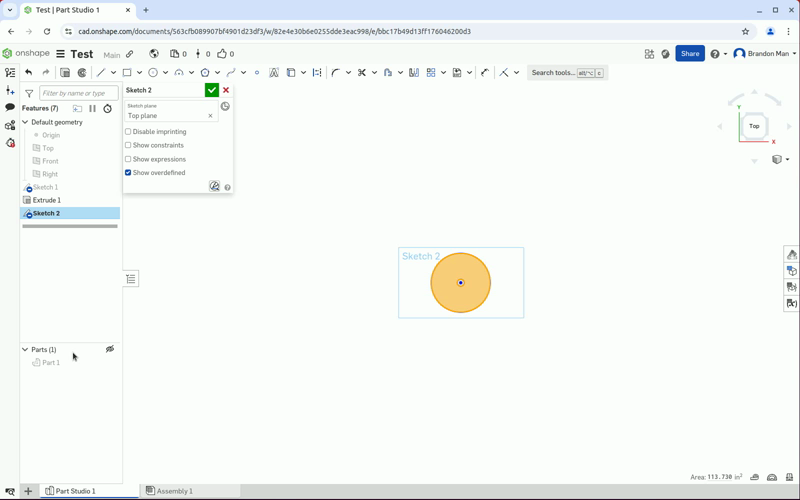
key(shift+e)
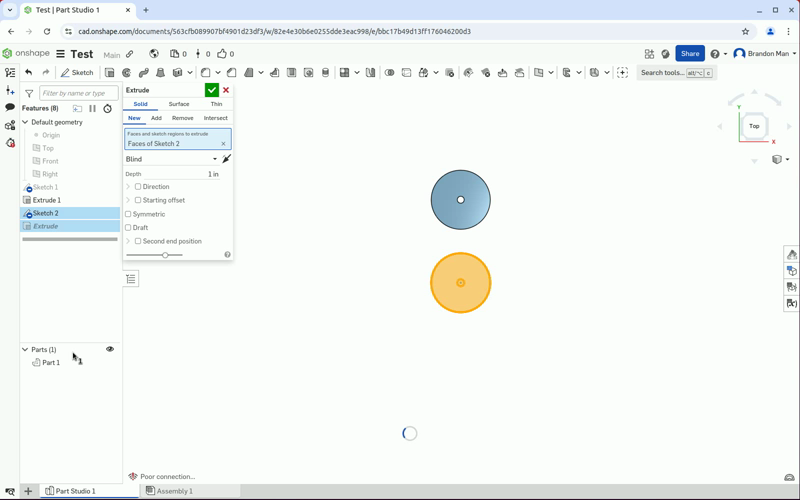
mouse_move(143, 106)
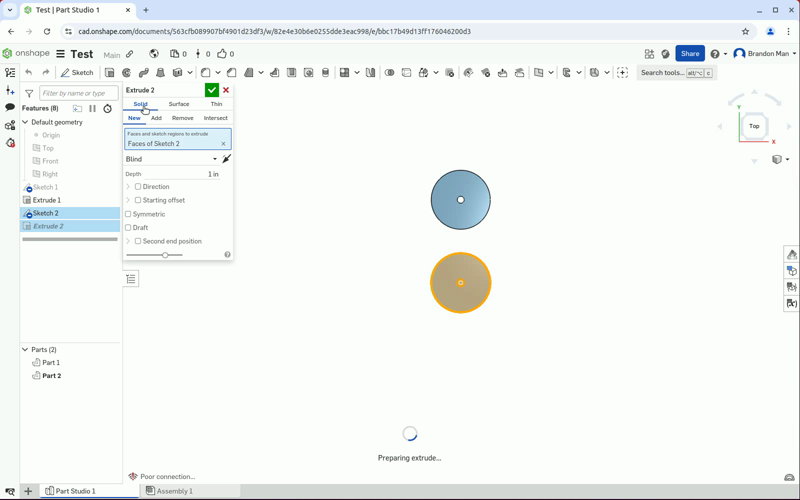
click(143, 106)
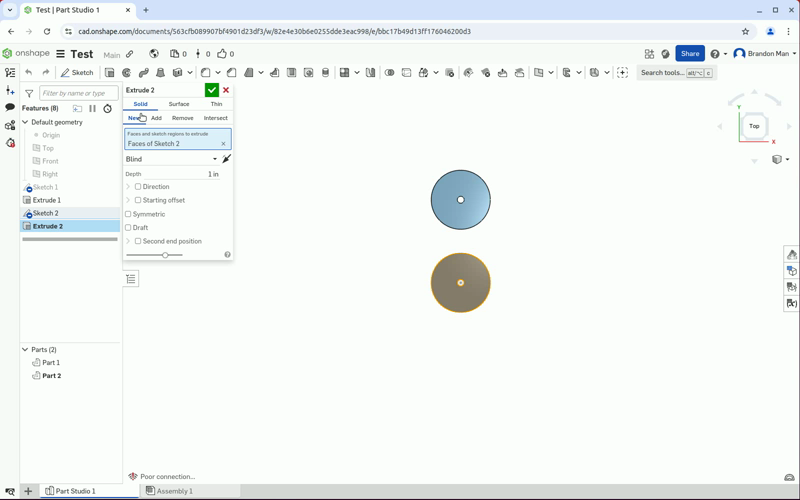
mouse_move(137, 120)
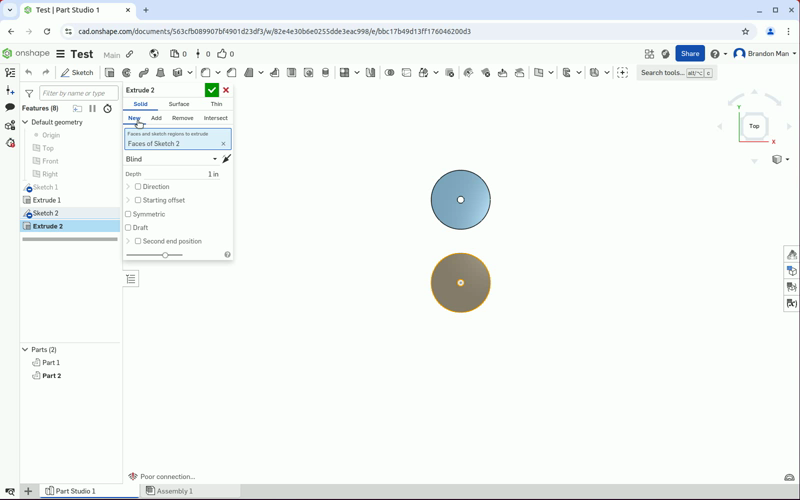
click(137, 120)
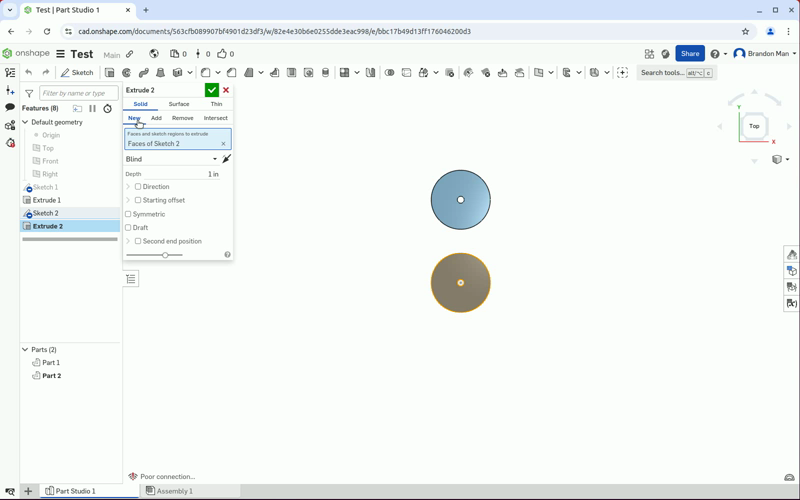
key(tab, 4)
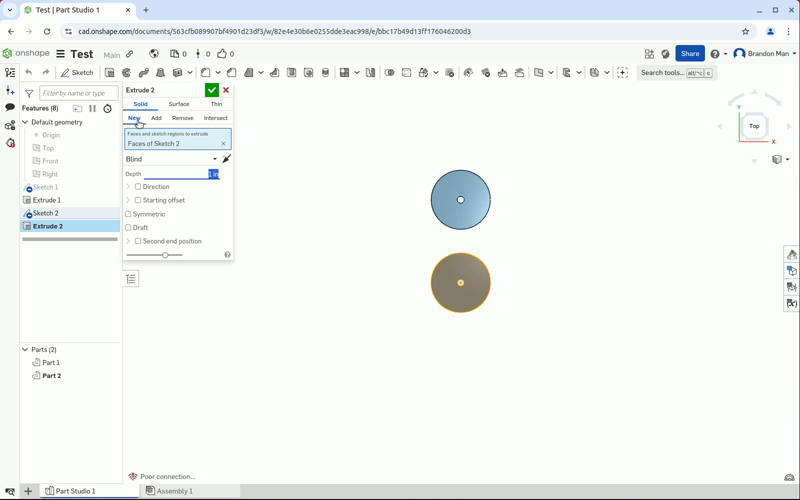
text(1.444)
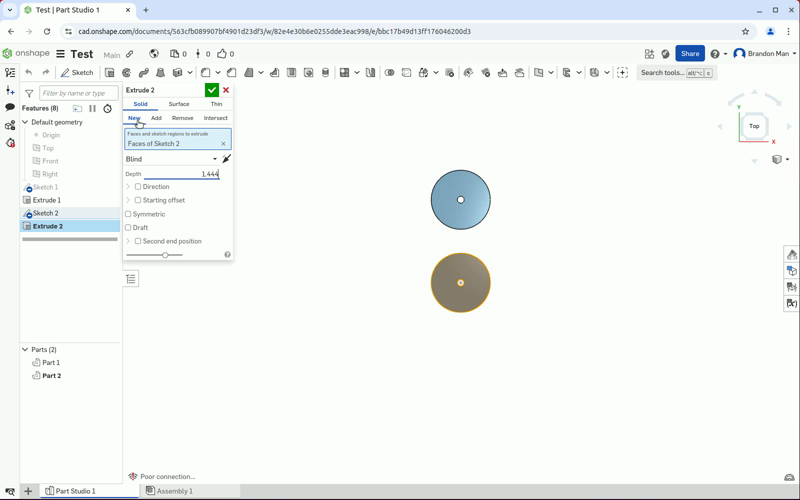
key(enter)
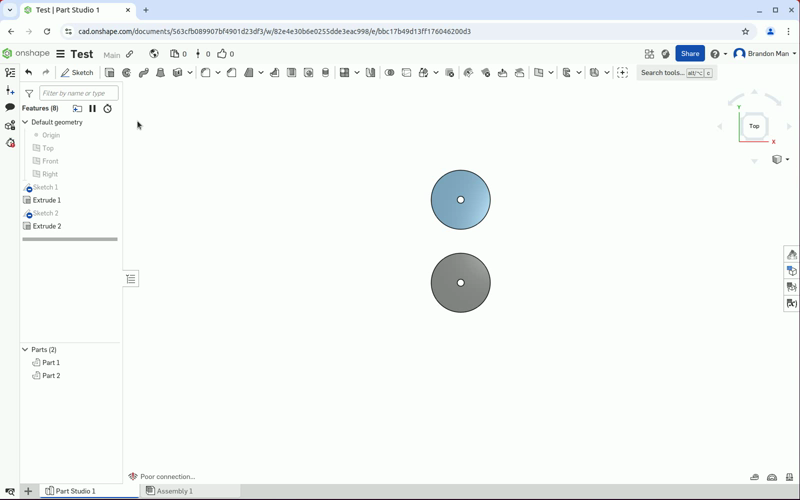
key(shift+h)
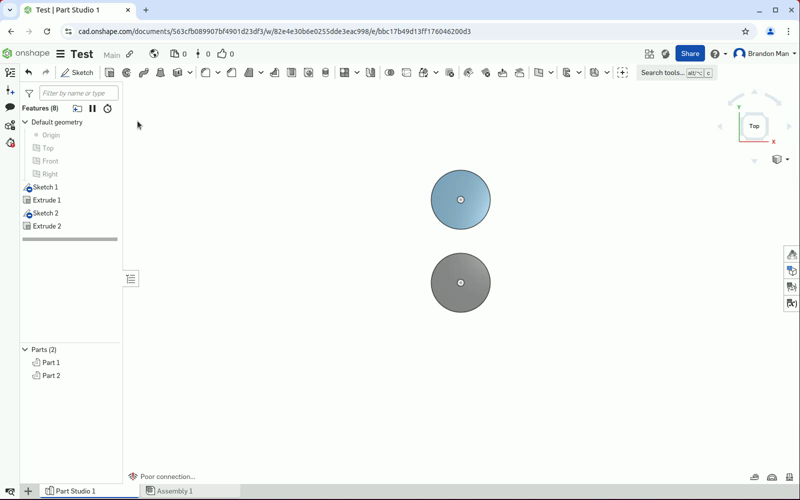
key(shift+h)
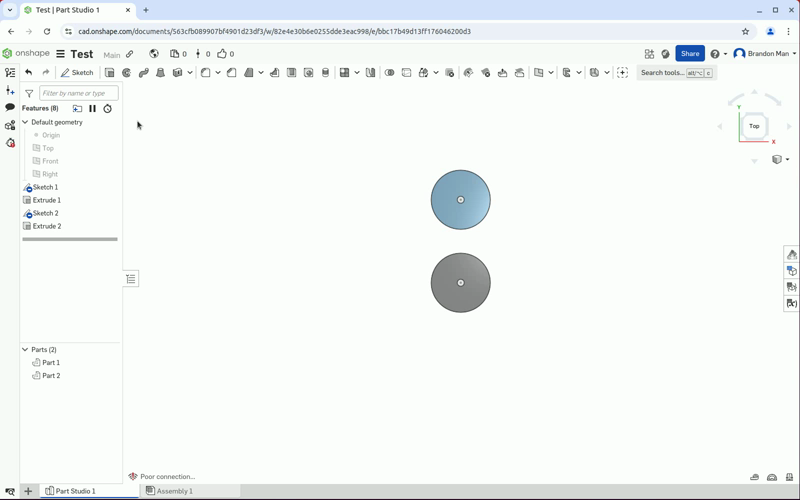
key(shift+7)
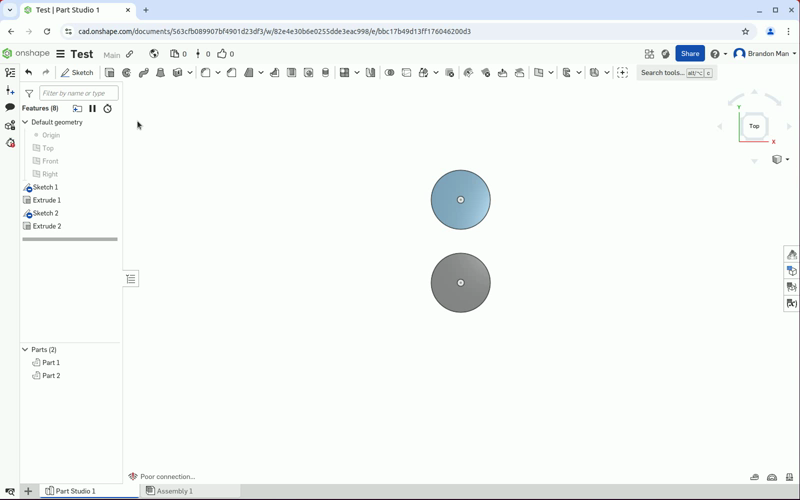
key(up, 3)
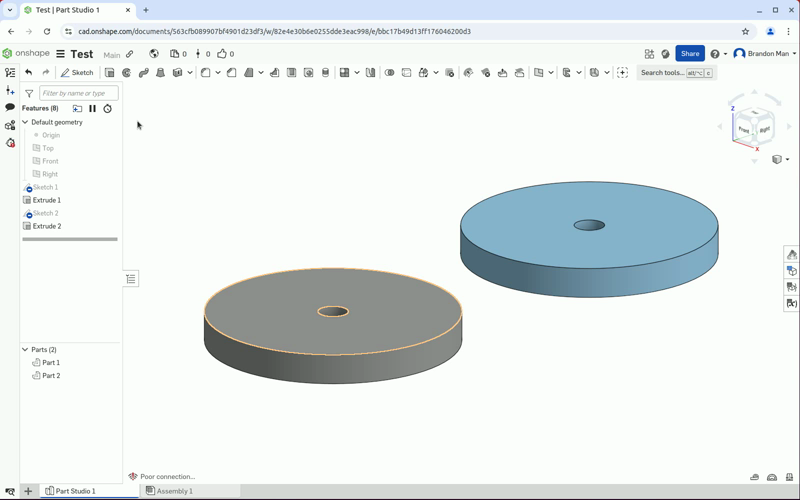
key(left, 3)
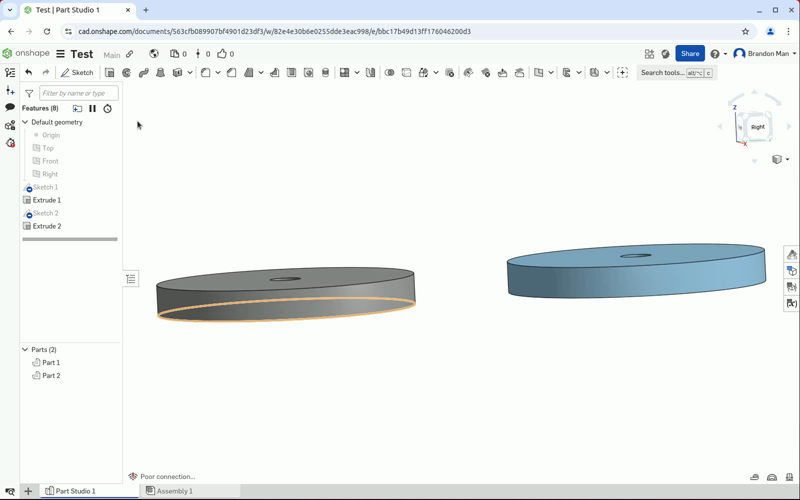
key(right, 3)
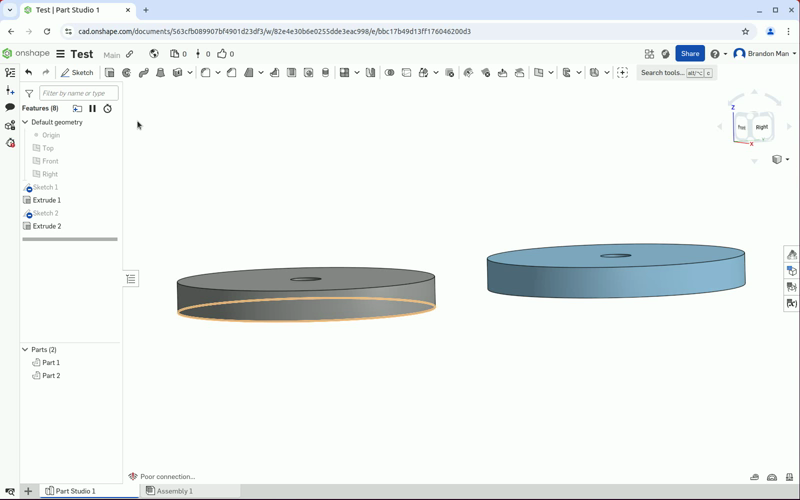
key(down, 3)
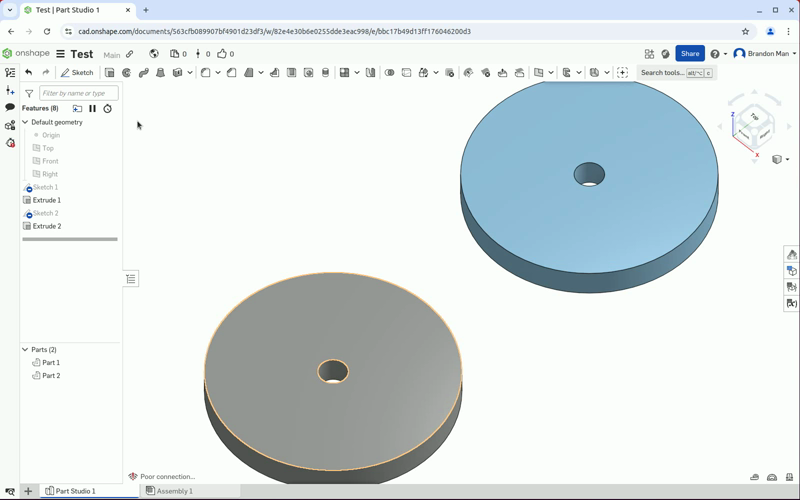
mouse_move(73, 189)
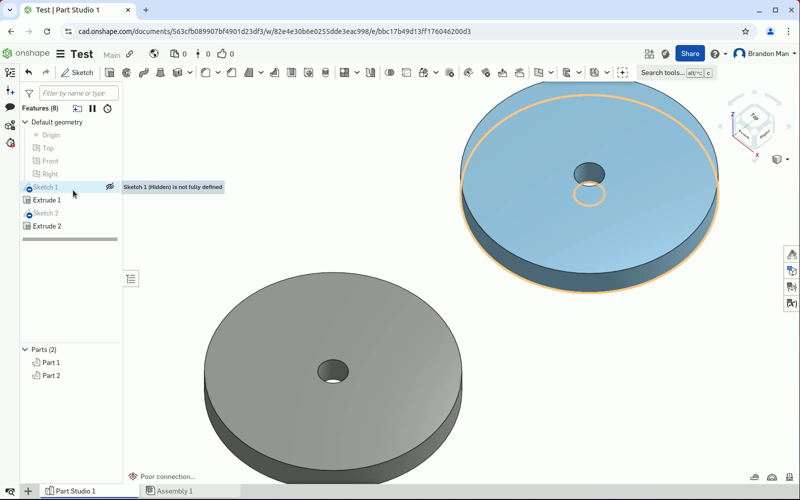
click(73, 189)